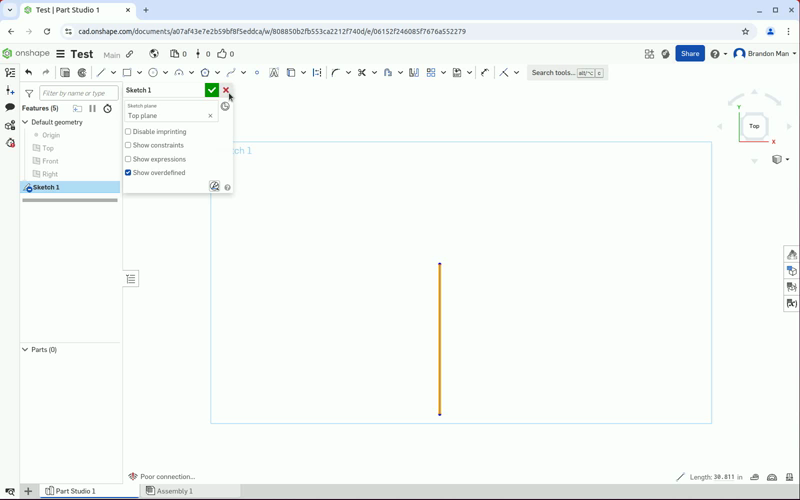
key(shift+h)
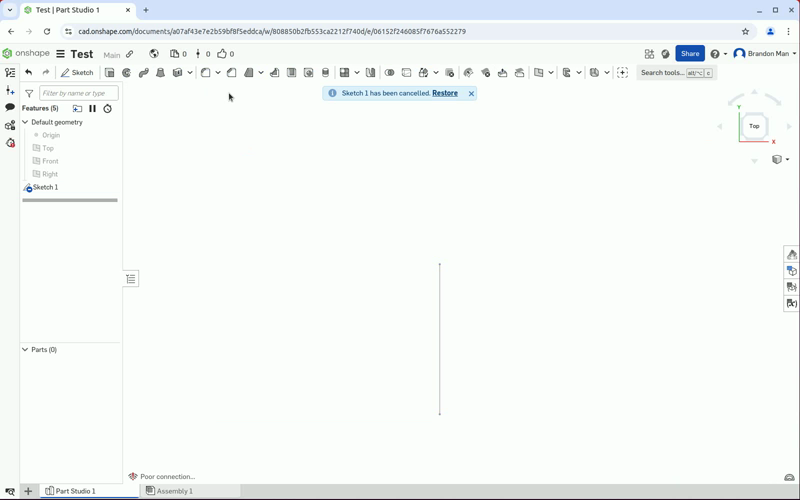
key(shift+s)
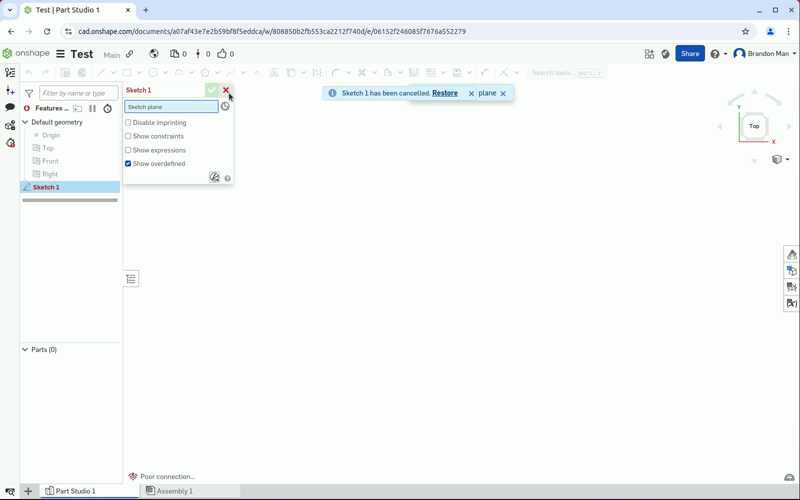
mouse_move(73, 150)
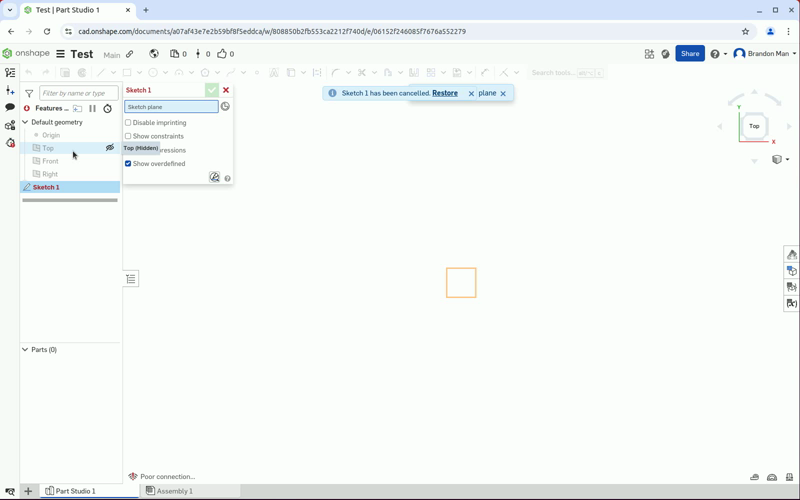
click(73, 150)
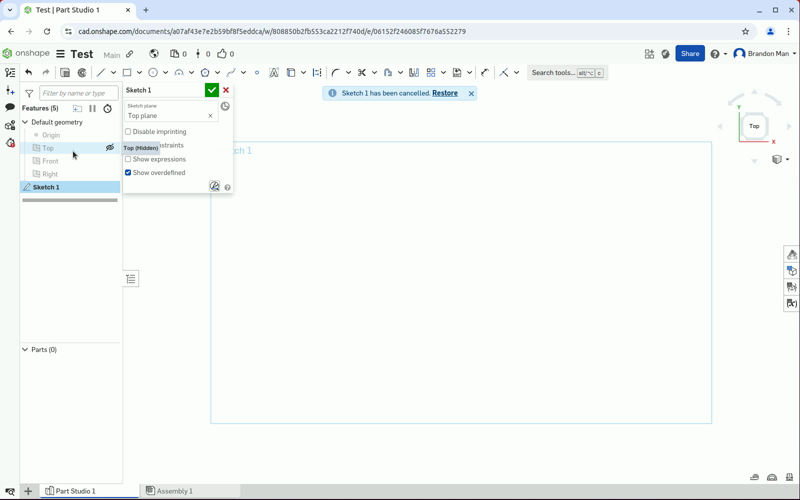
mouse_move(73, 352)
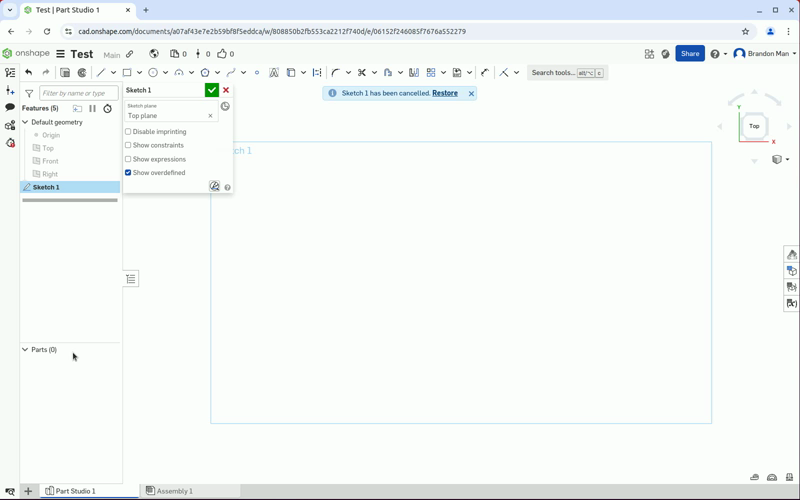
key(y)
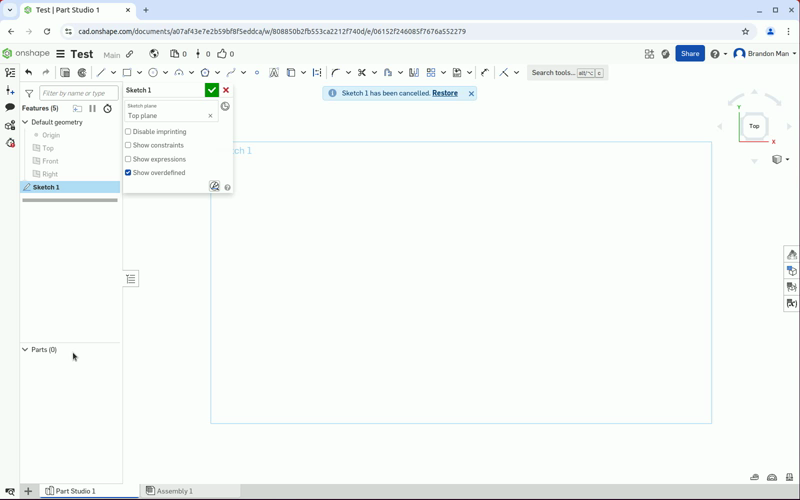
key(l)
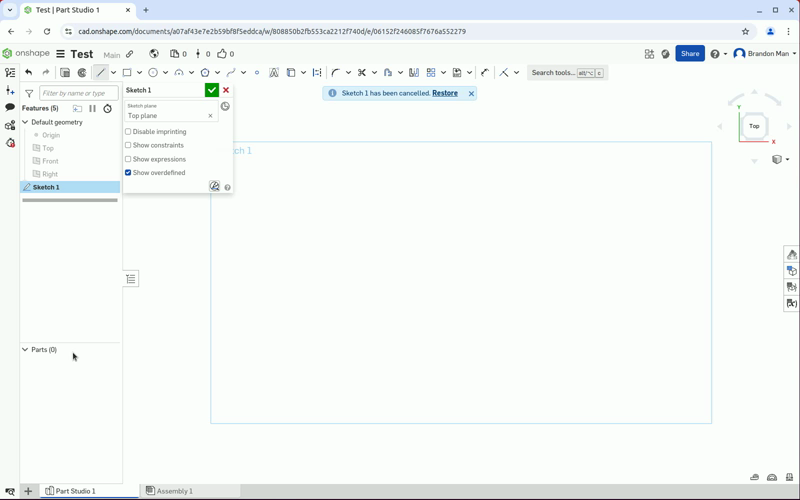
key_down(shift)
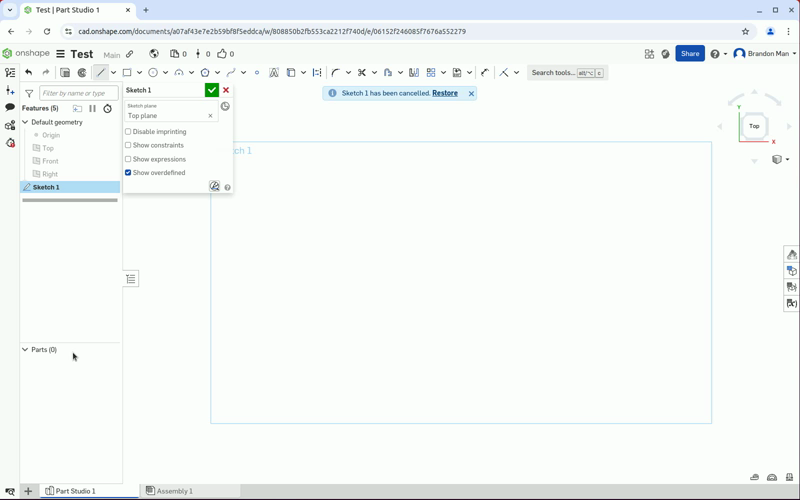
mouse_move(401, 309)
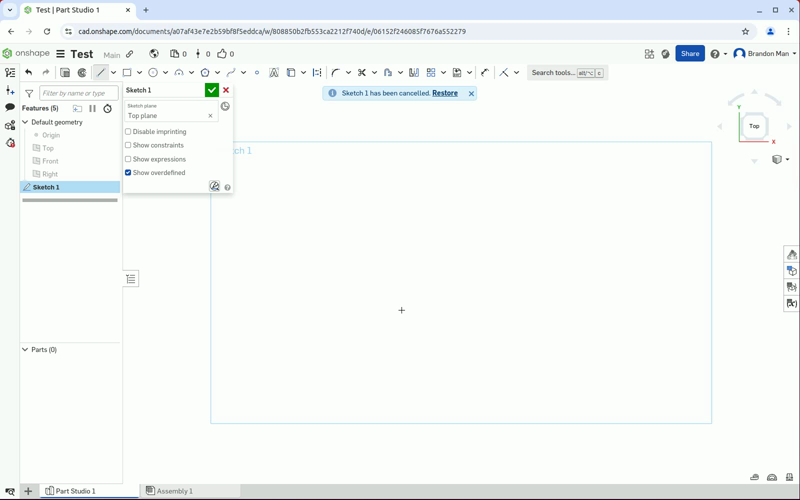
click(401, 309)
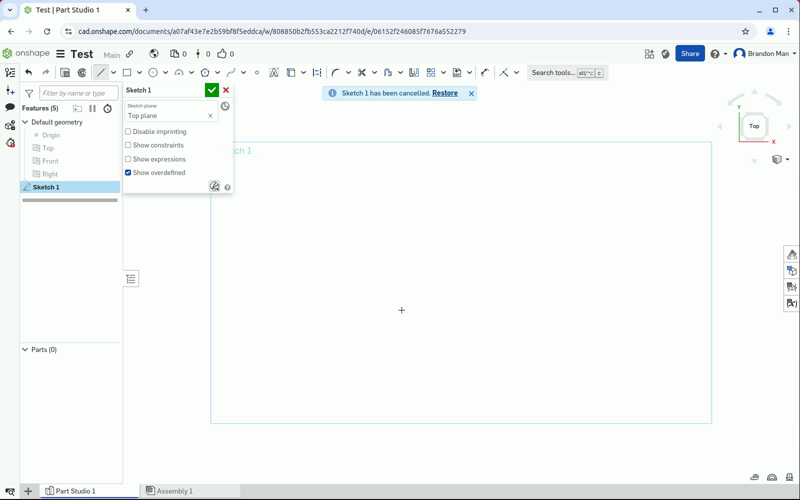
key_up(shift)
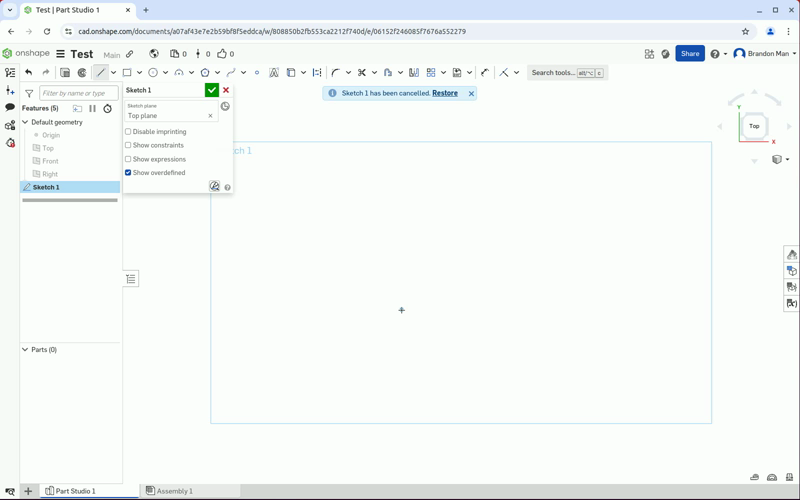
key_down(shift)
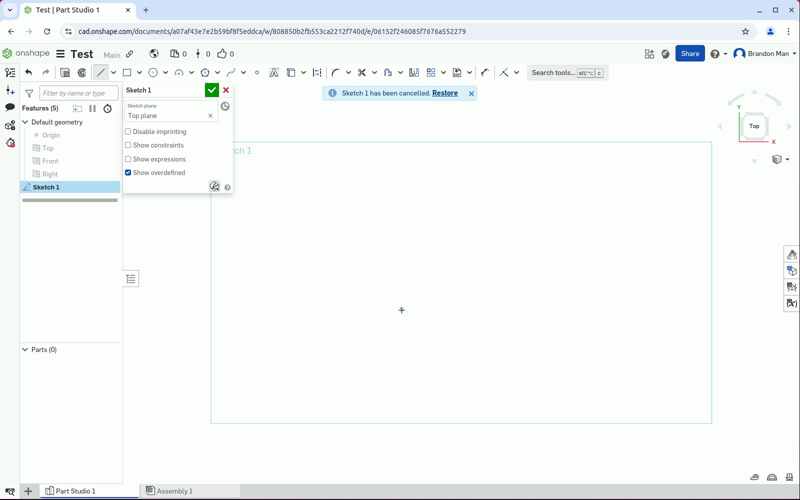
mouse_move(508, 309)
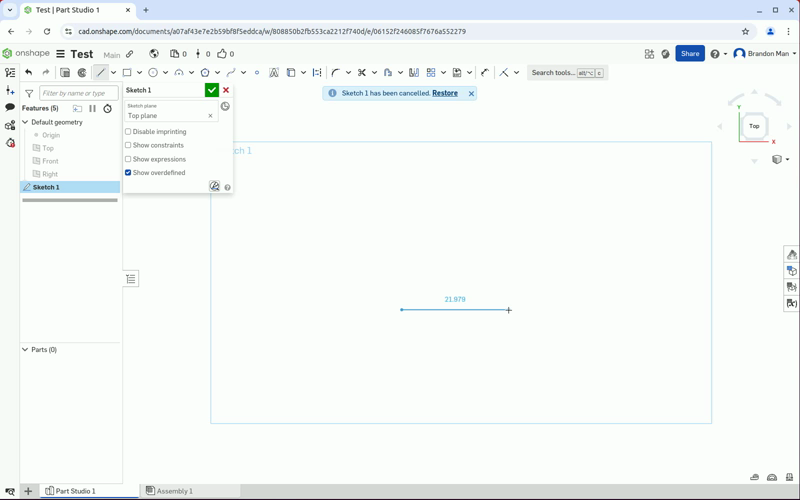
click(508, 309)
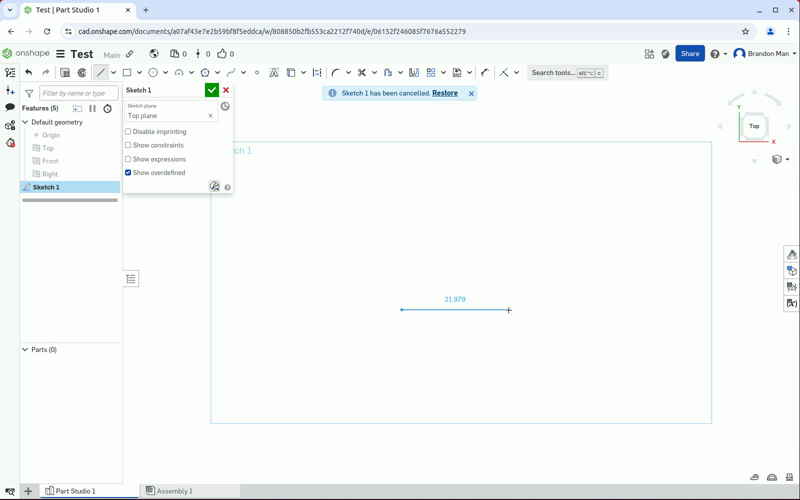
key_up(shift)
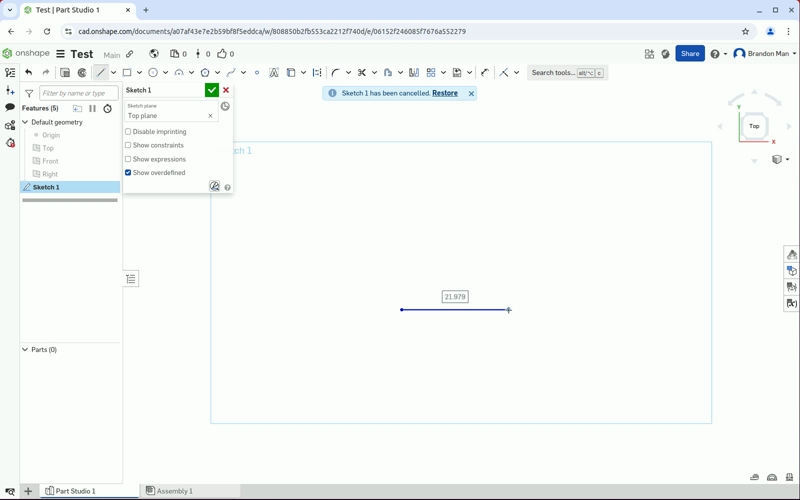
key_down(shift)
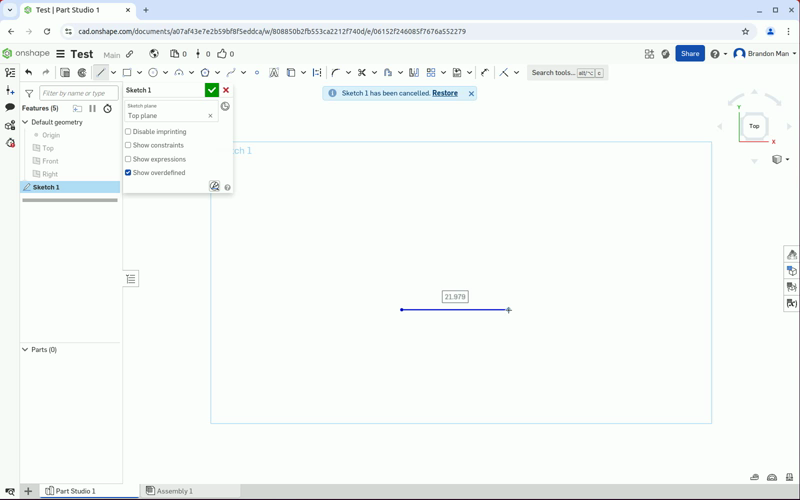
mouse_move(538, 309)
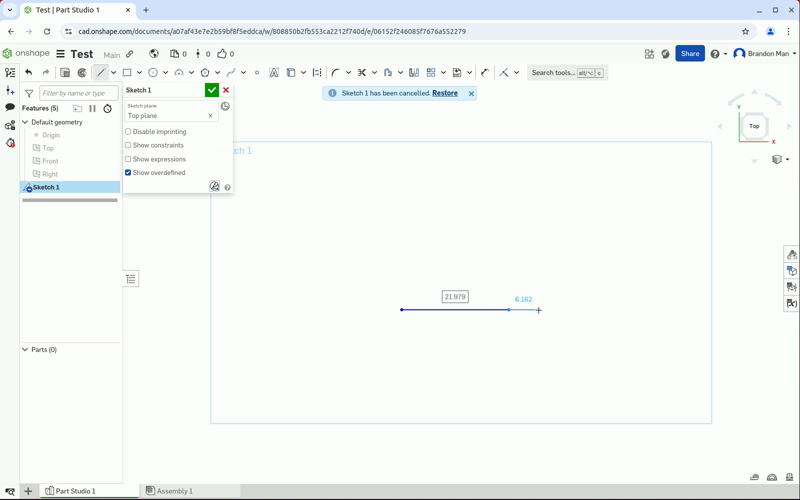
mouse_move(508, 255)
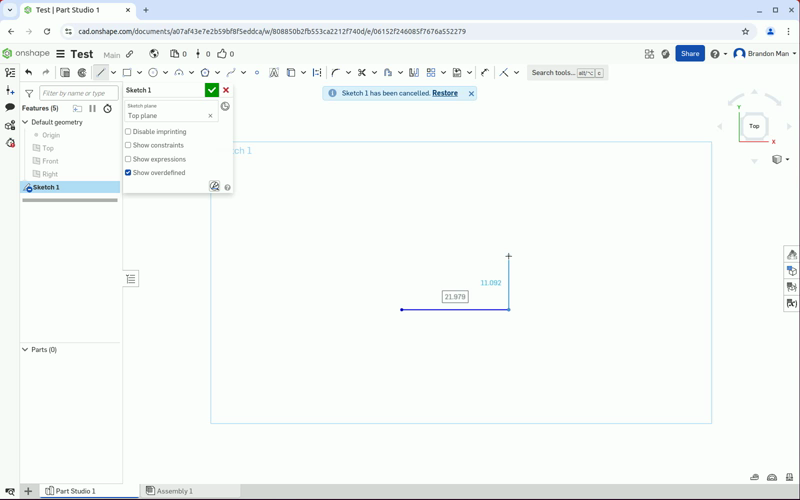
click(508, 255)
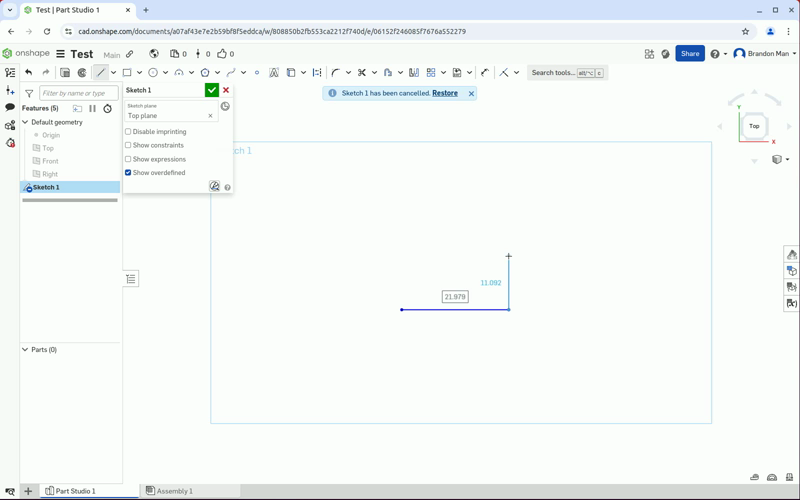
key_up(shift)
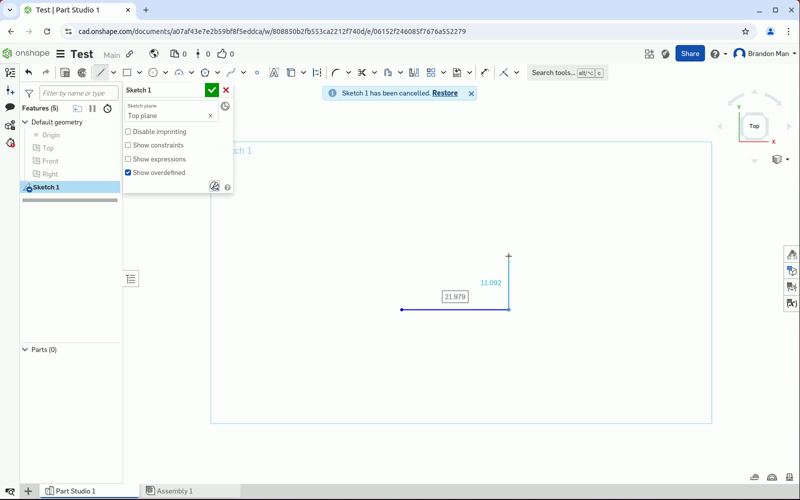
key_down(shift)
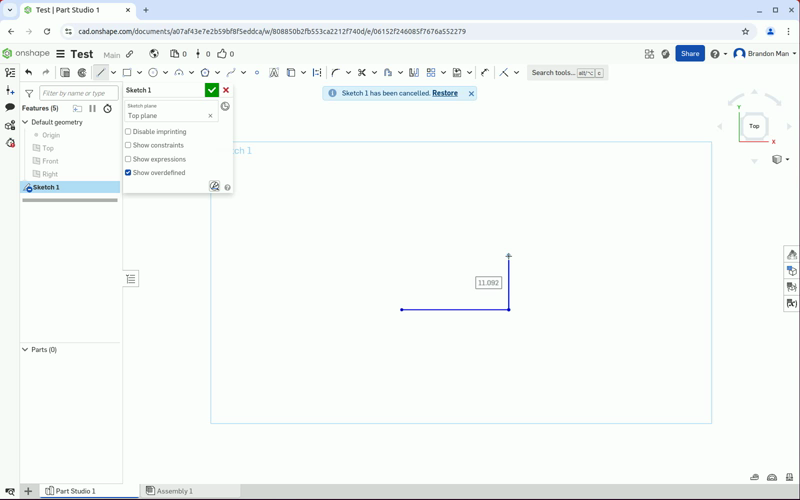
mouse_move(401, 255)
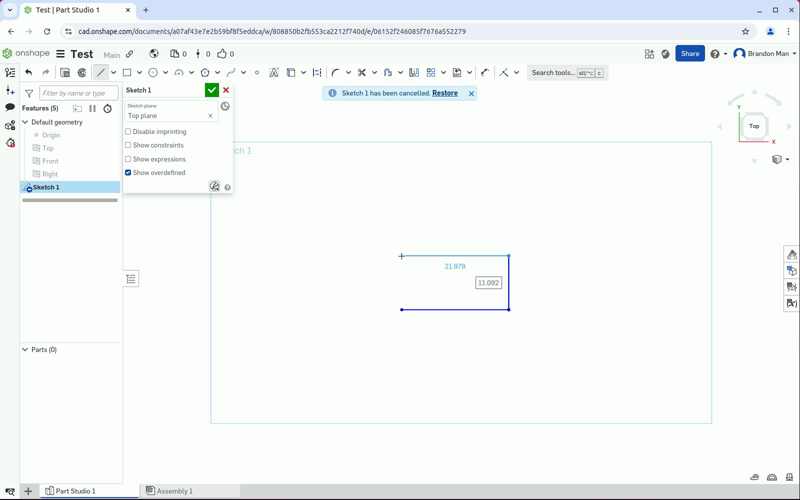
click(401, 255)
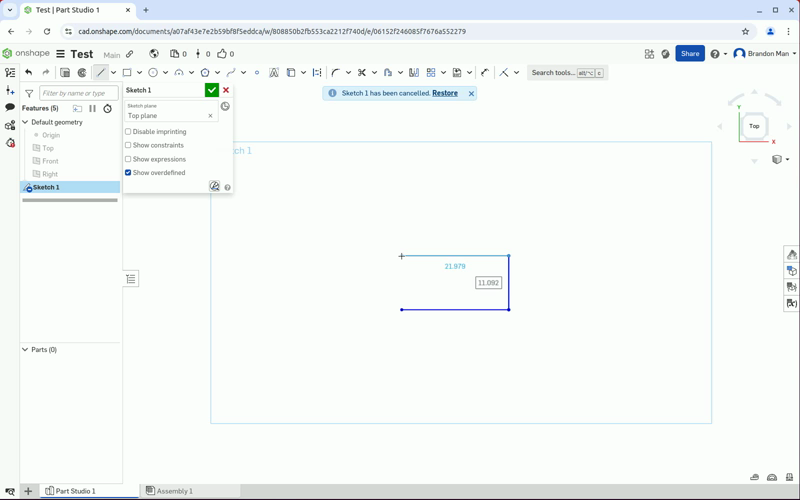
key_up(shift)
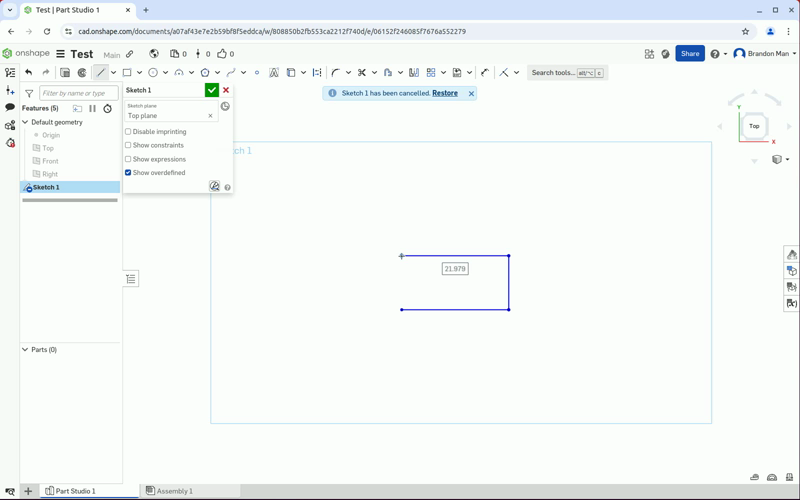
mouse_move(431, 255)
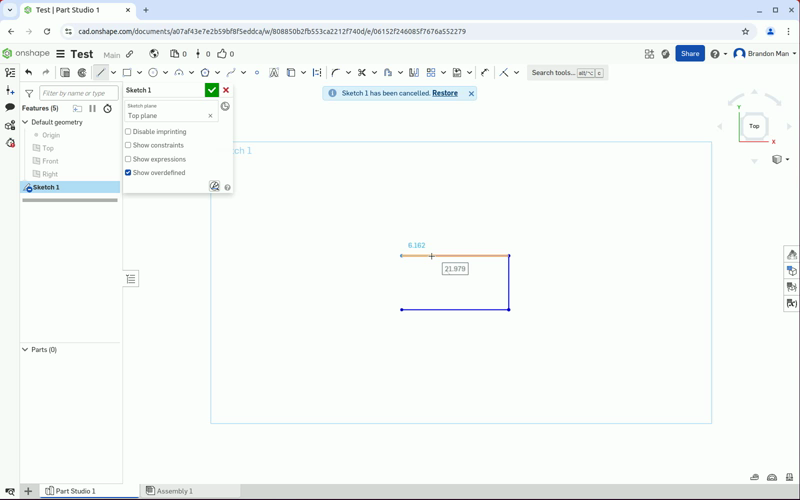
key_down(shift)
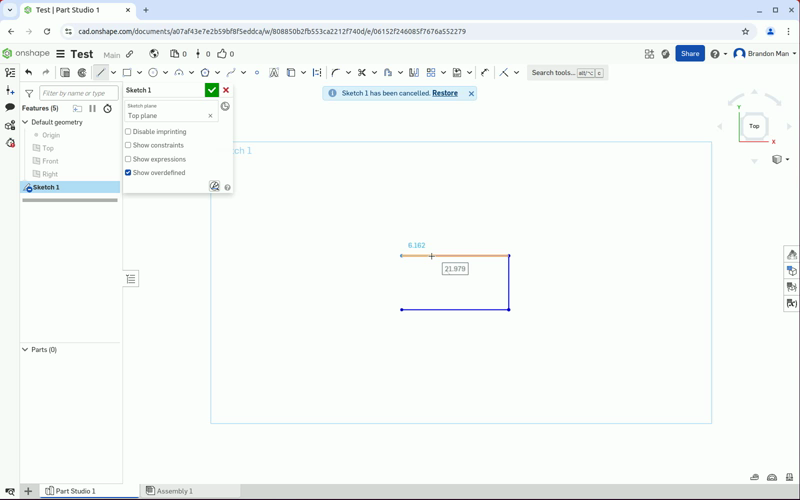
mouse_move(401, 309)
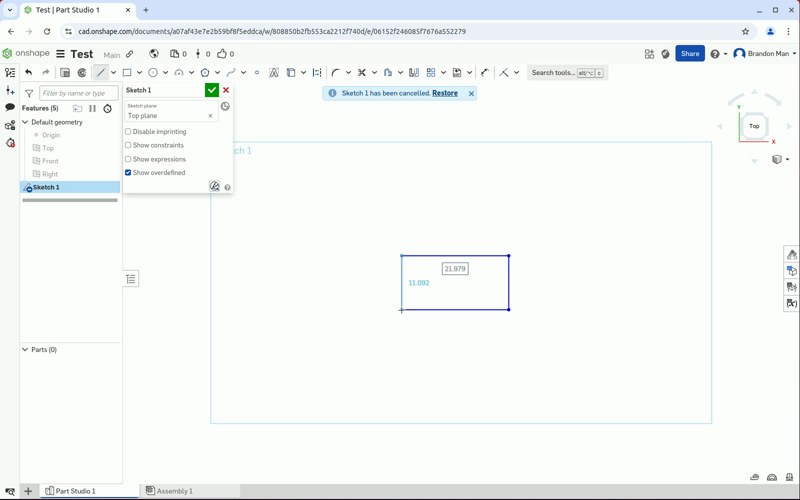
key_up(shift)
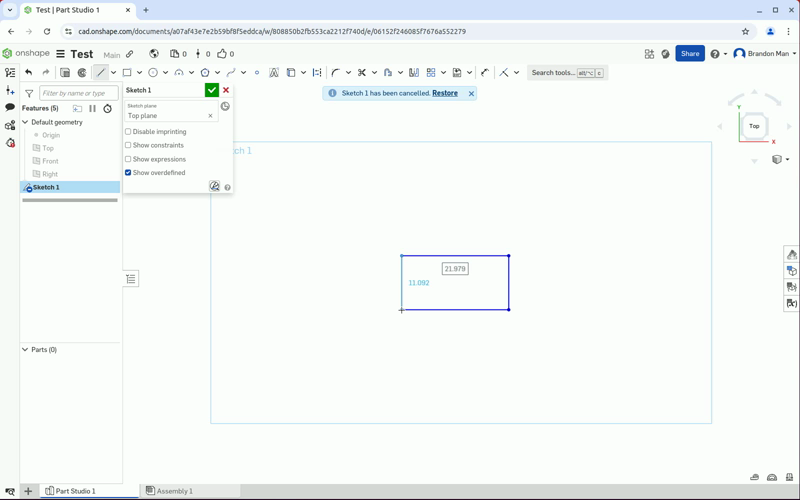
click(401, 309)
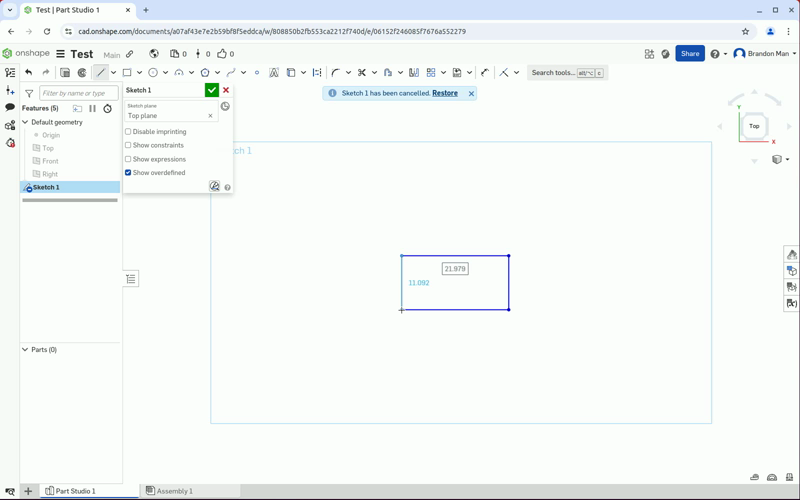
key(esc)
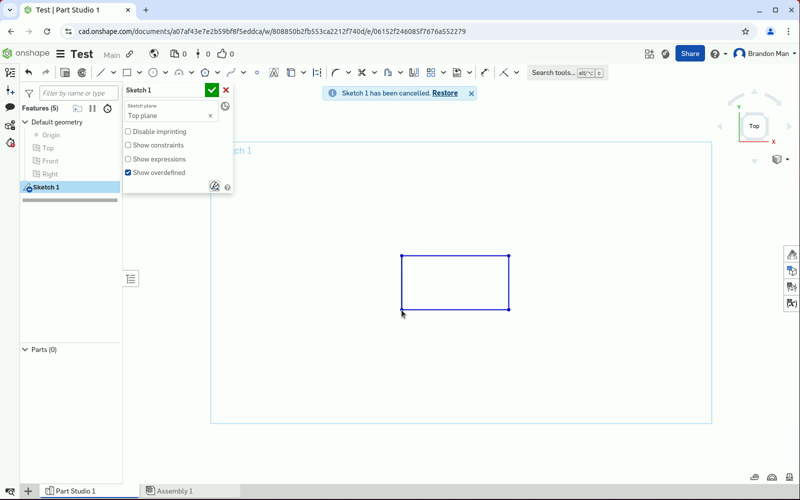
mouse_move(481, 287)
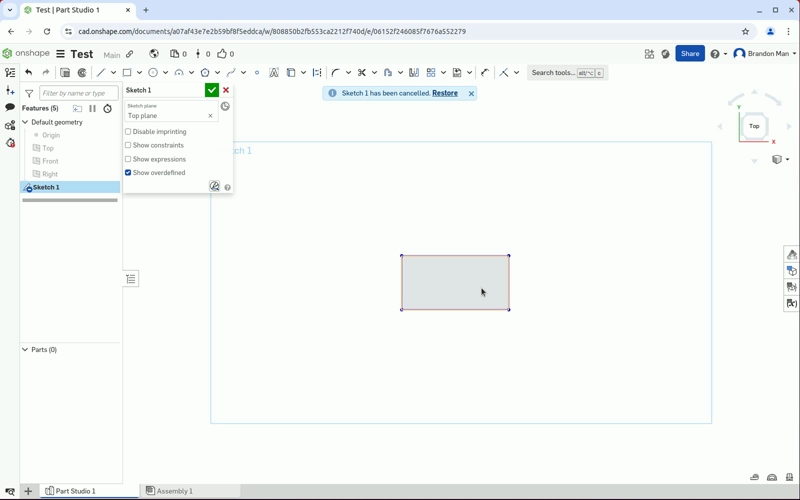
click(481, 287)
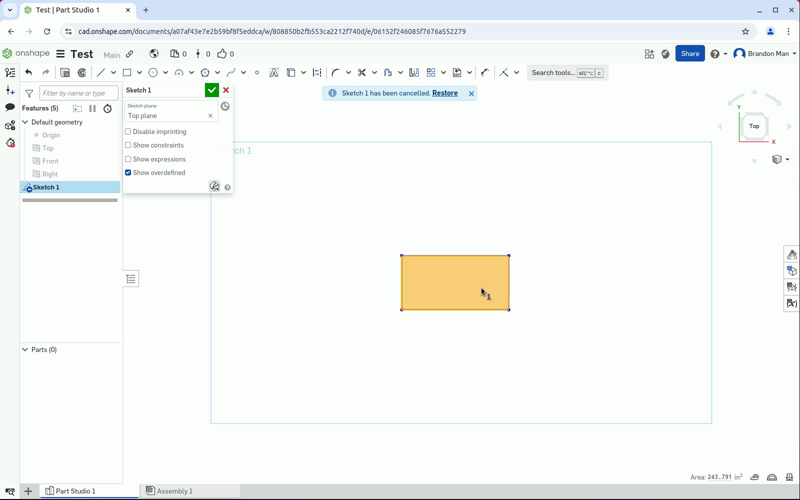
mouse_move(73, 352)
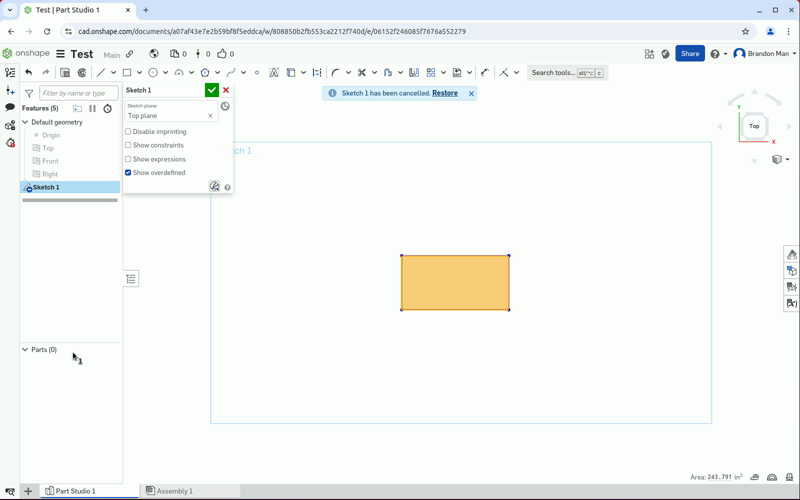
key(shift+y)
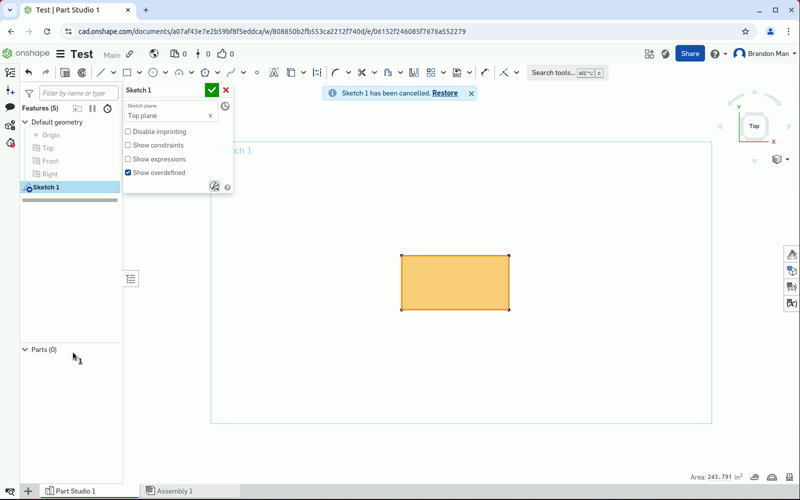
key(shift+e)
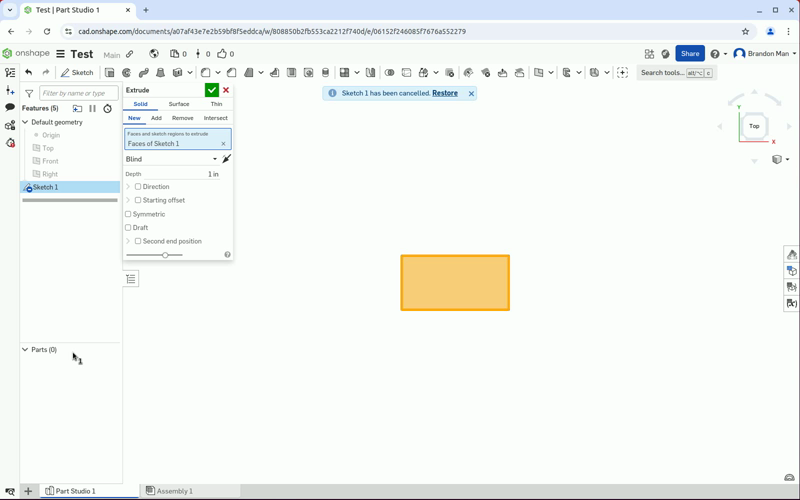
mouse_move(143, 106)
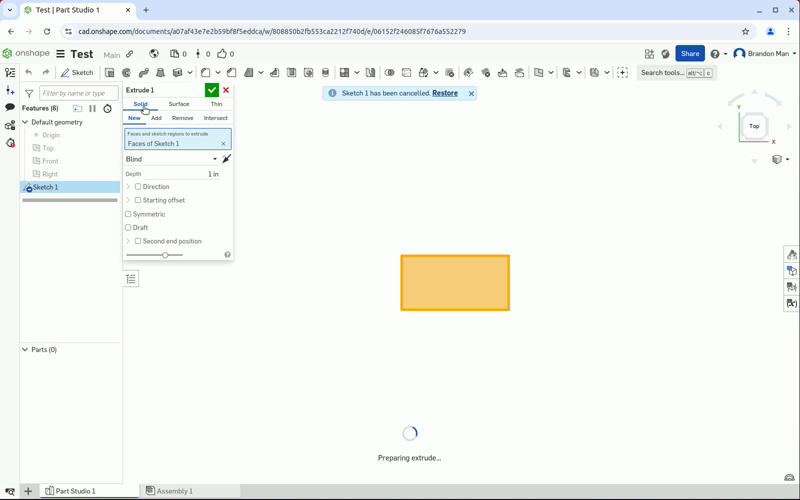
click(143, 106)
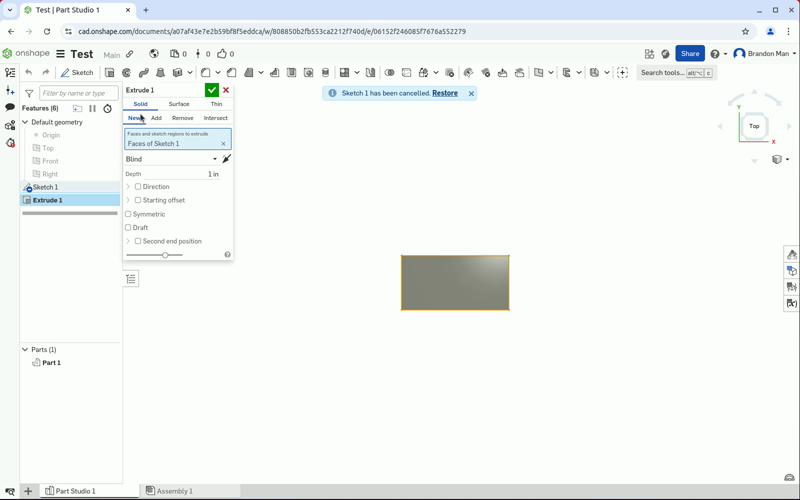
mouse_move(137, 120)
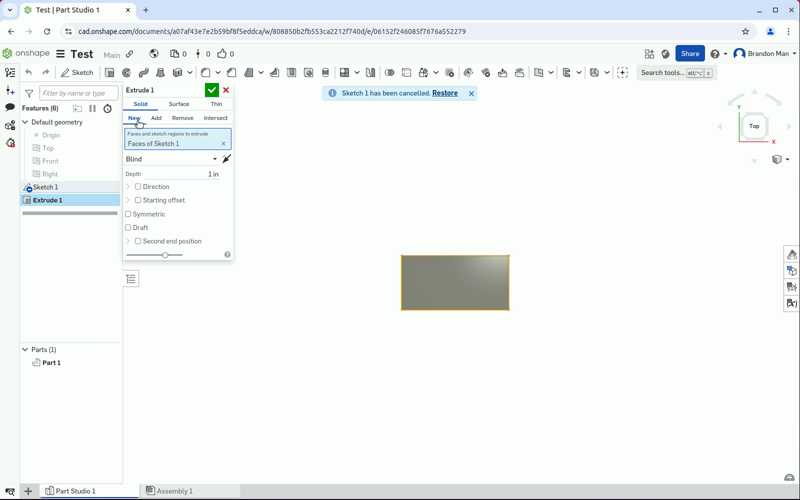
click(137, 120)
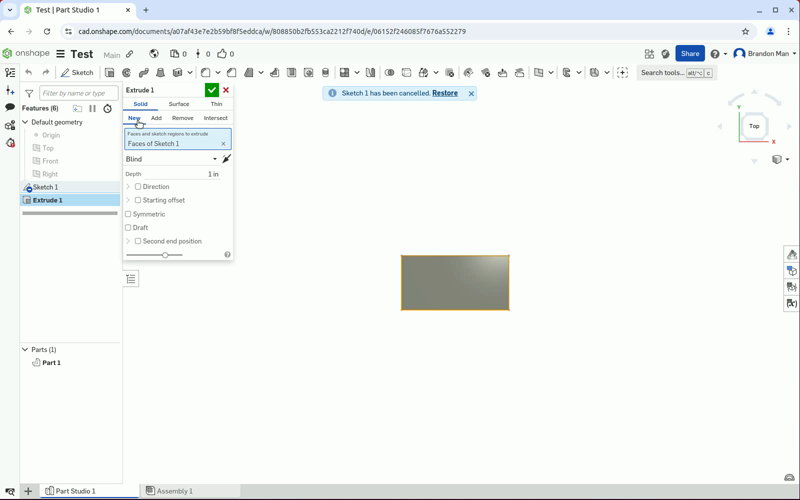
key(tab, 4)
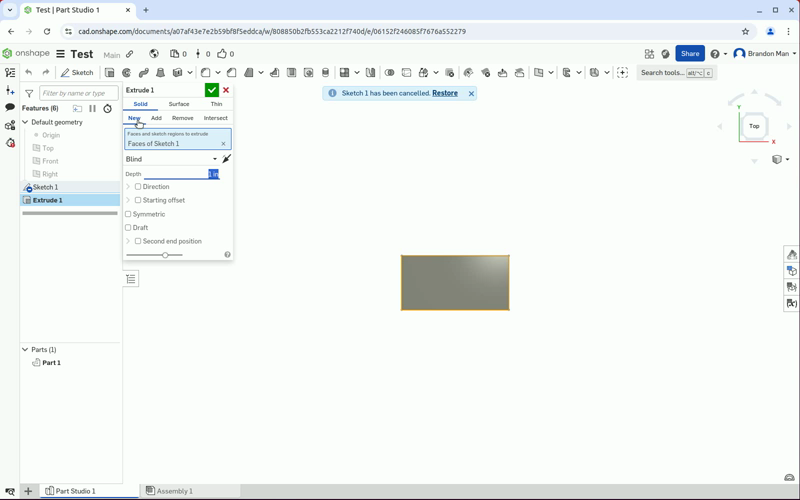
text(11.073)
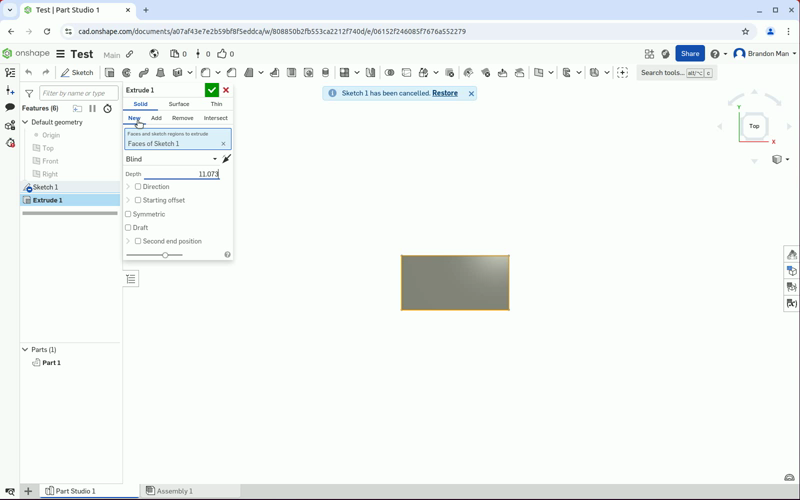
key(enter)
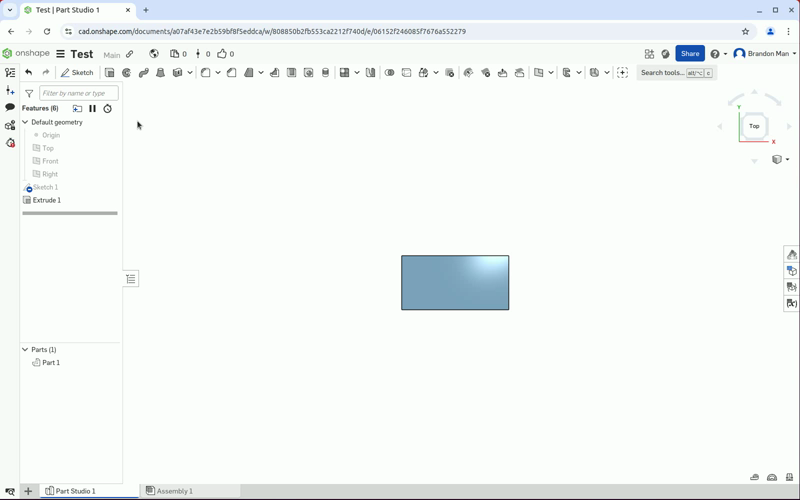
key(shift+h)
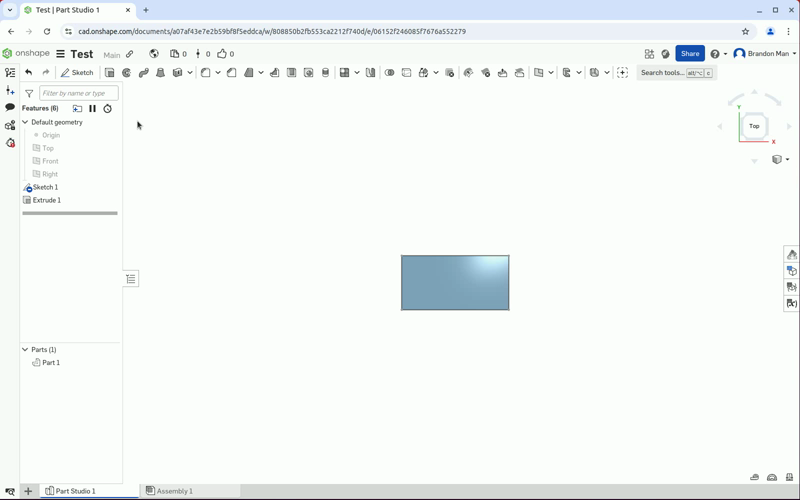
key(shift+h)
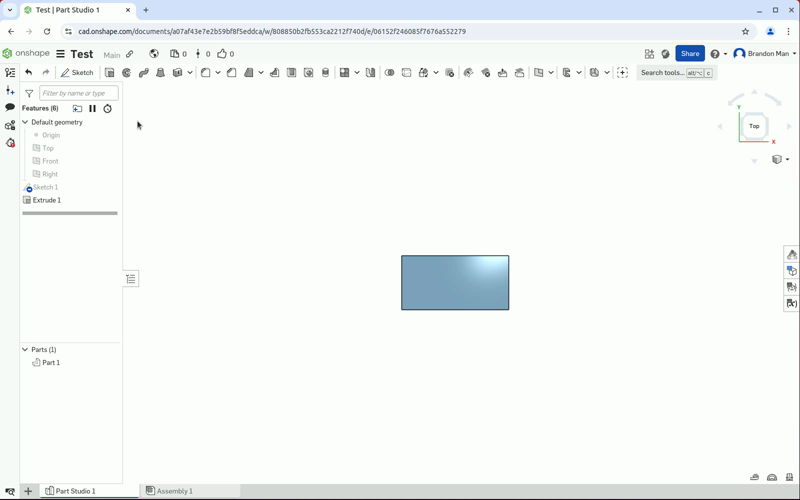
mouse_move(73, 189)
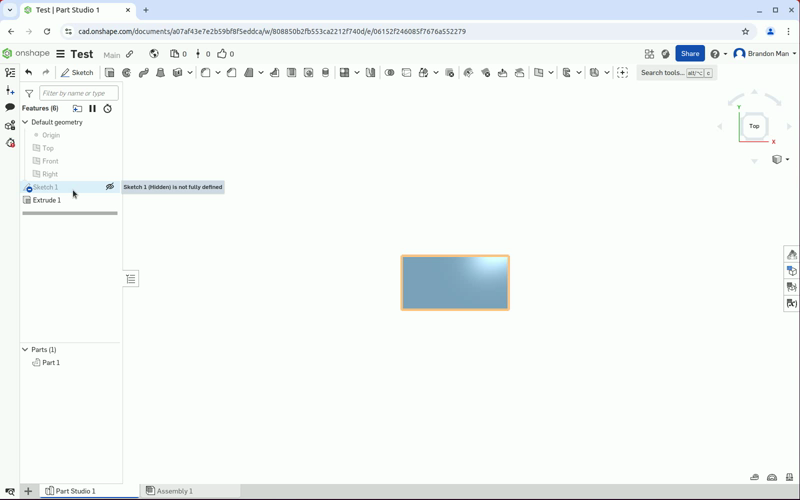
click(73, 189)
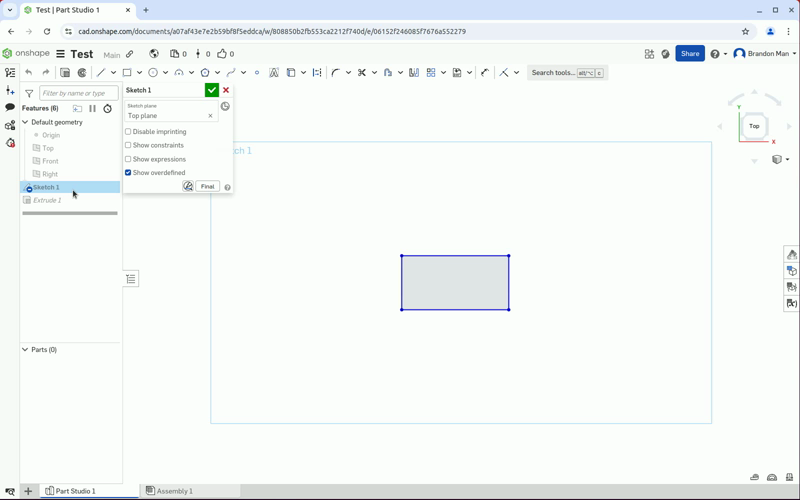
mouse_move(229, 92)
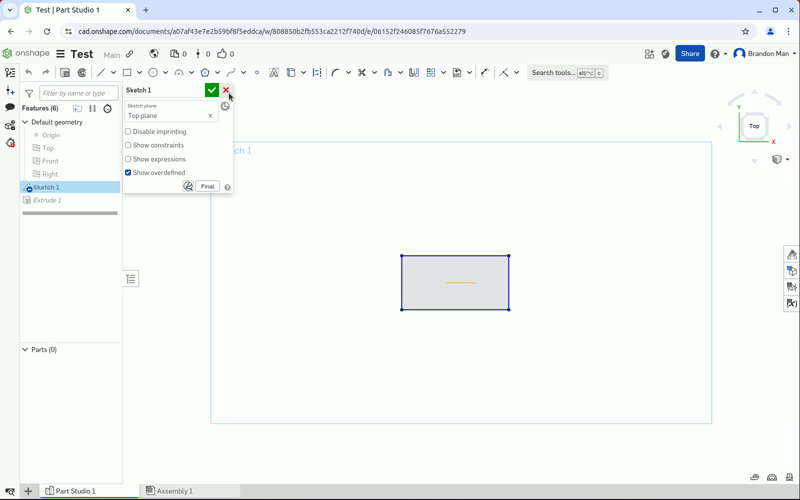
click(229, 92)
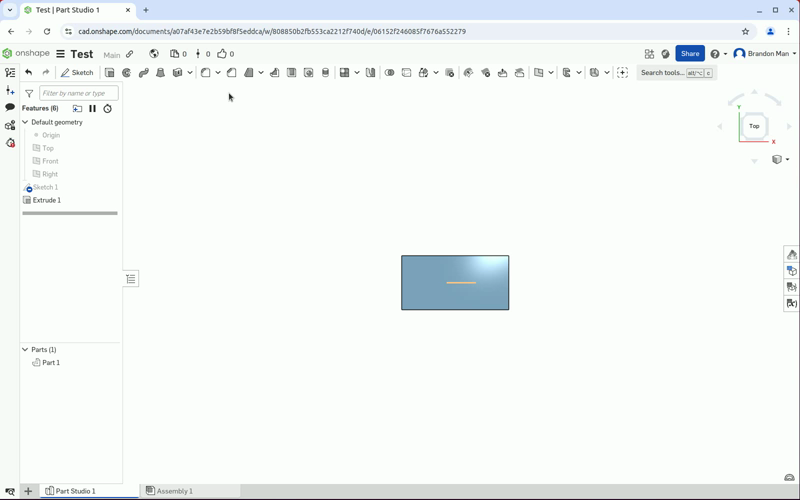
mouse_move(541, 75)
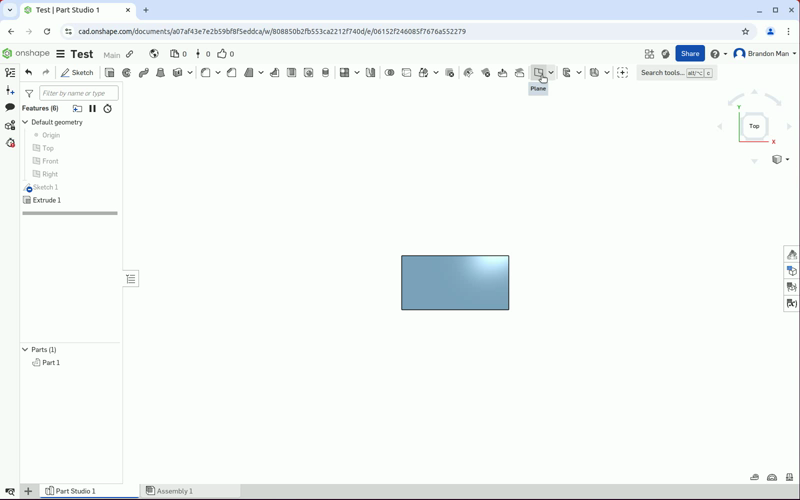
click(541, 75)
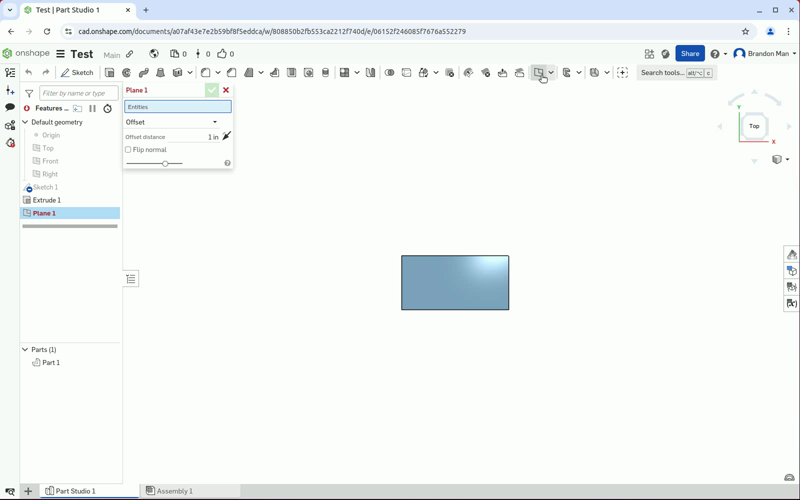
mouse_move(73, 150)
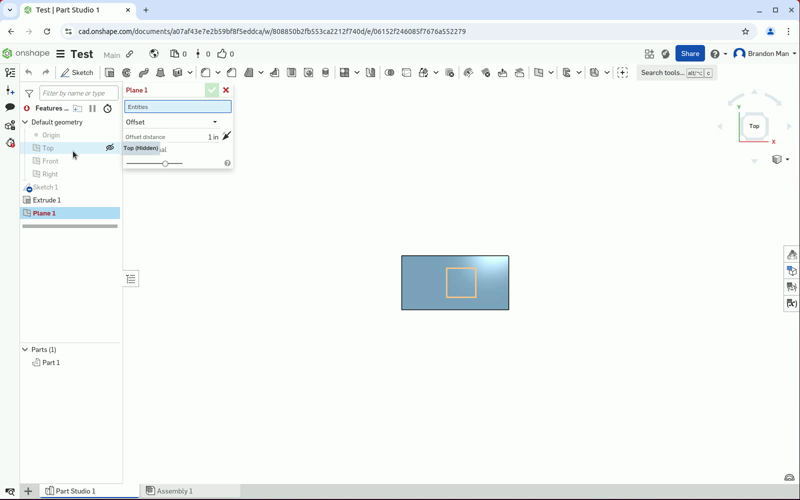
click(73, 150)
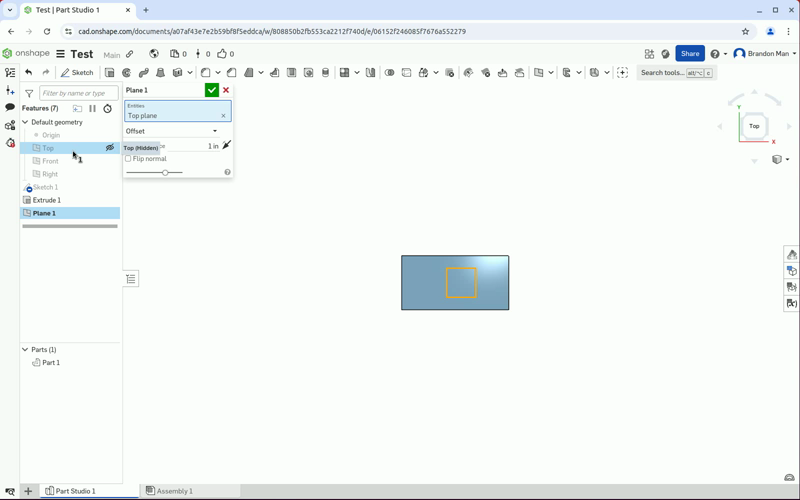
key(tab, 2)
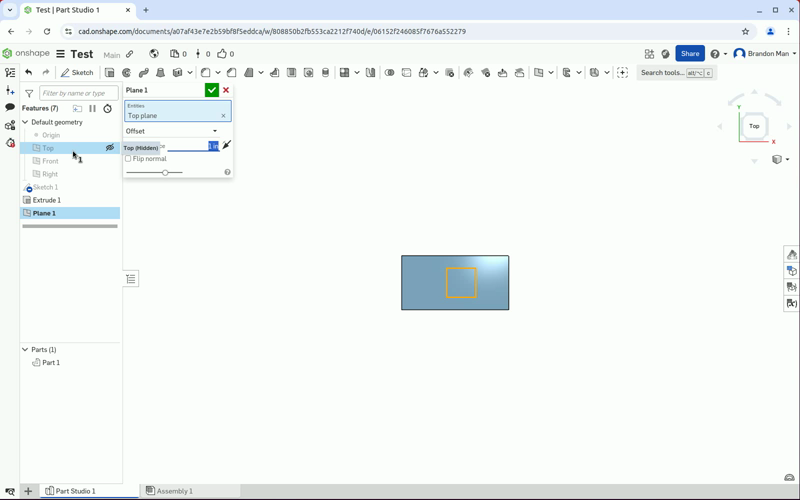
text(11.061)
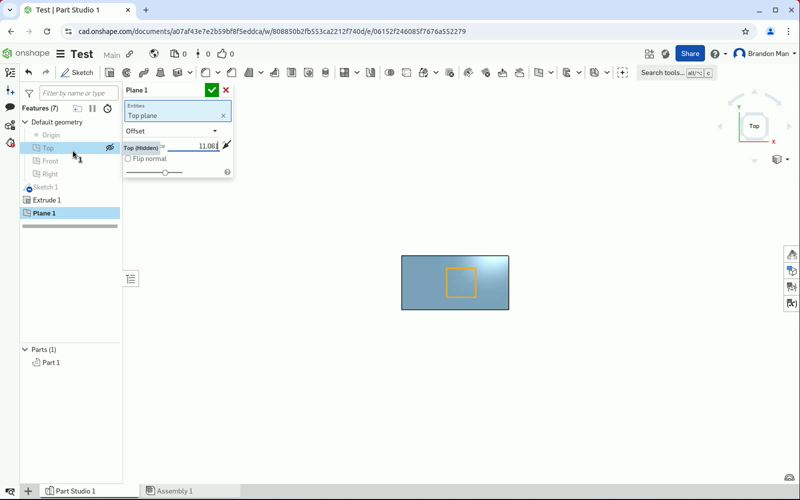
key(enter, 2)
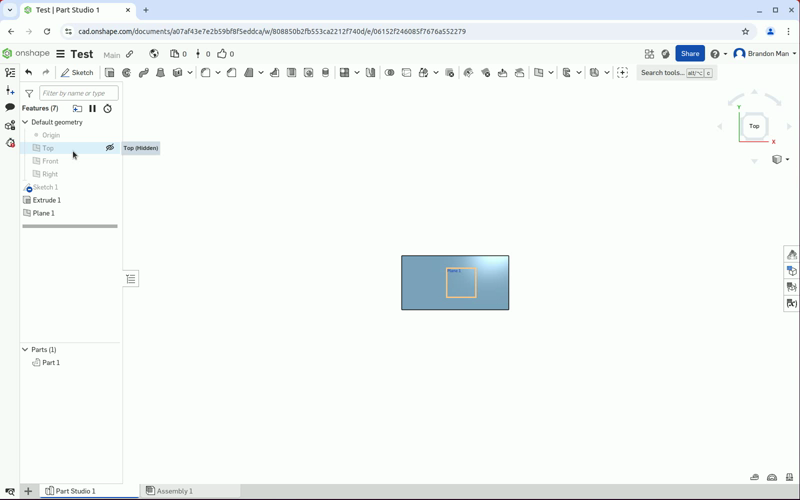
key(shift+s)
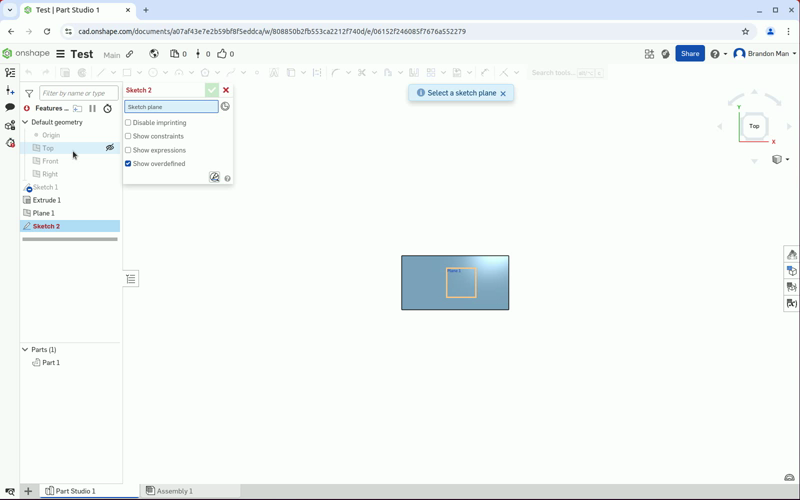
mouse_move(73, 215)
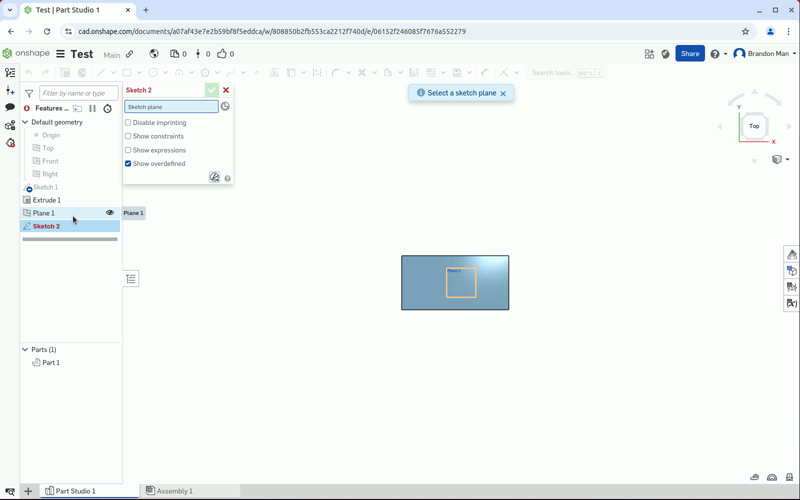
click(73, 215)
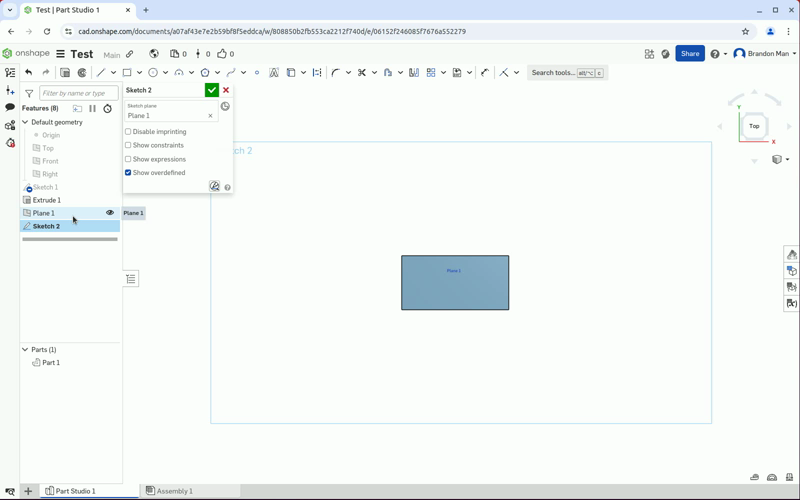
mouse_move(73, 352)
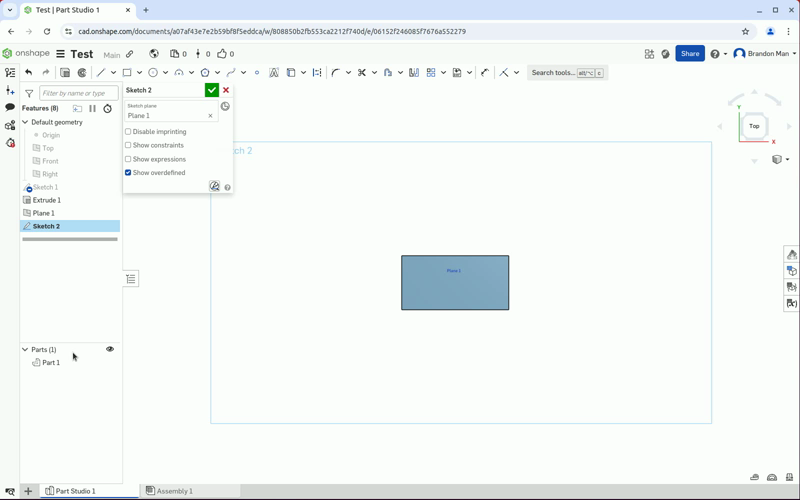
key(y)
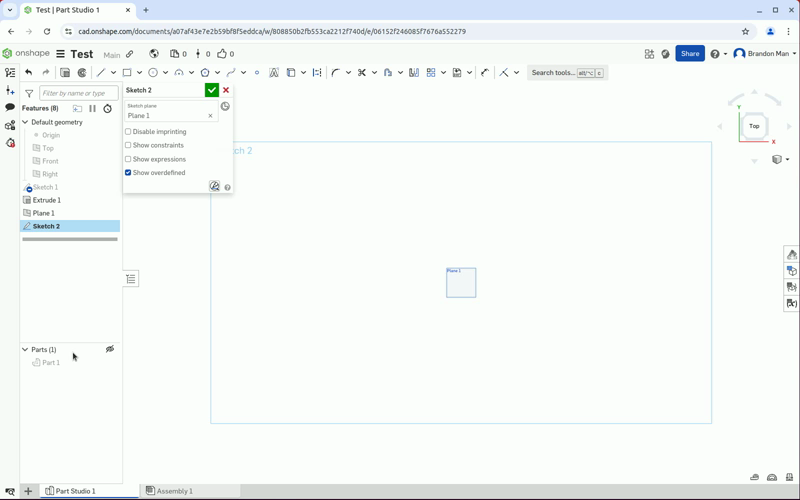
key(l)
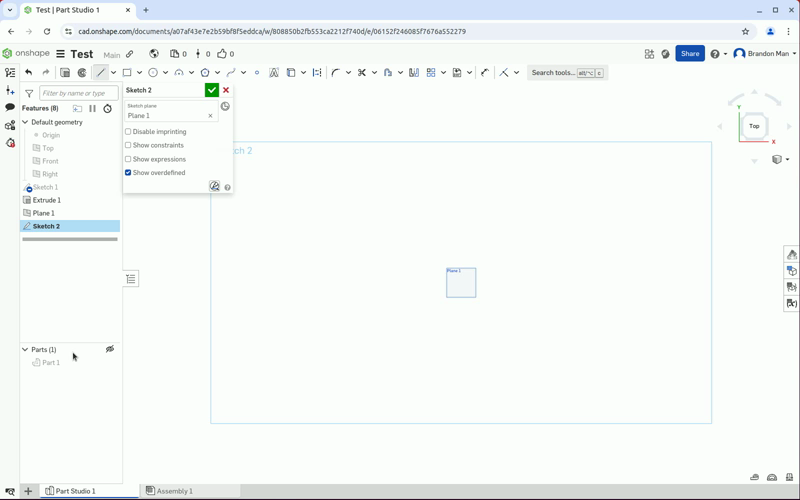
key_down(shift)
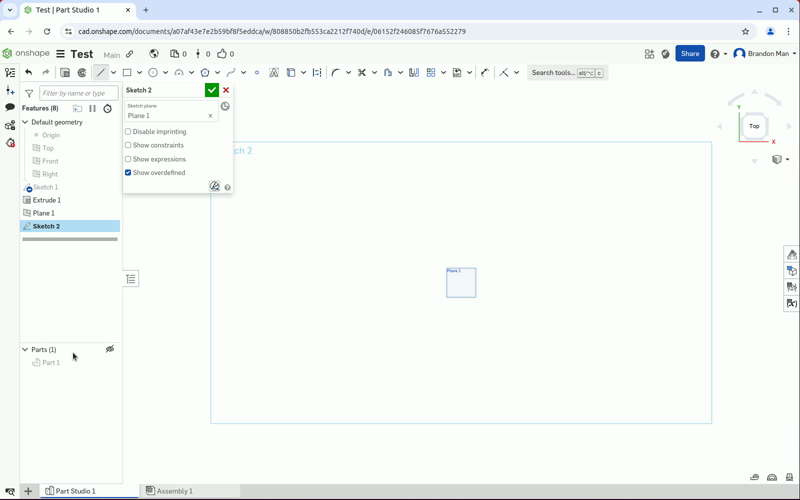
mouse_move(348, 362)
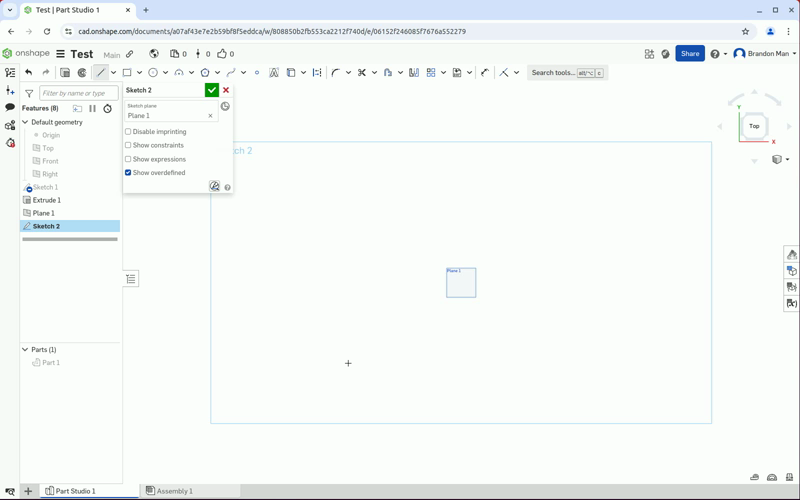
click(348, 362)
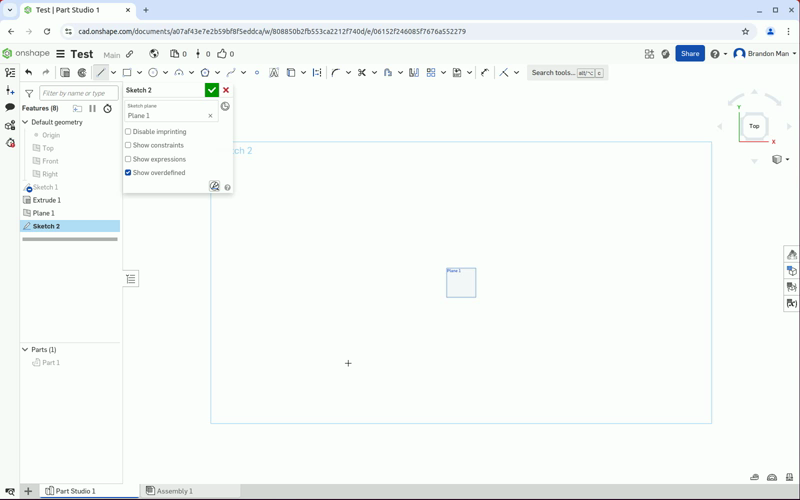
key_up(shift)
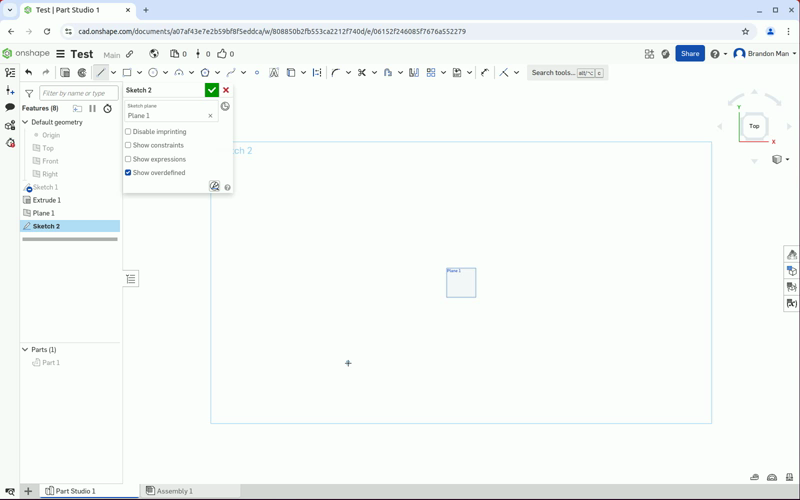
key_down(shift)
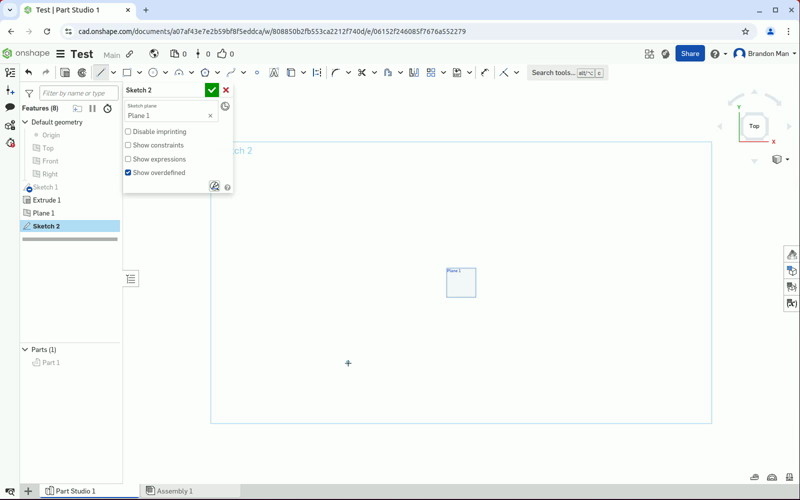
mouse_move(378, 362)
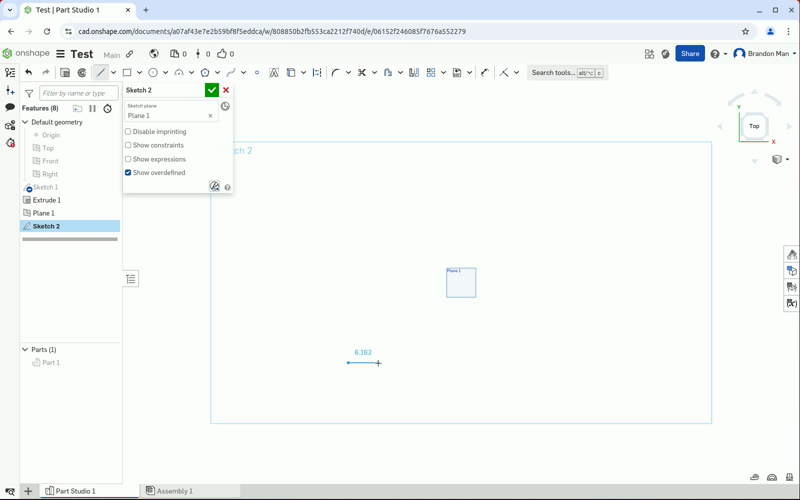
mouse_move(401, 362)
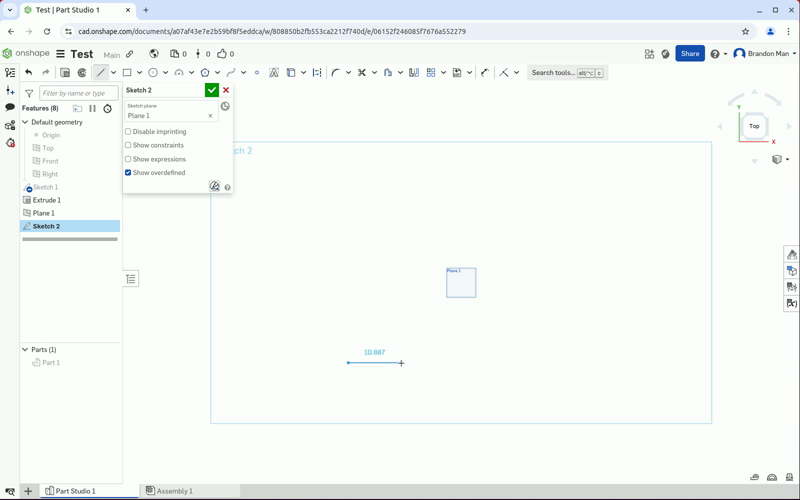
click(401, 362)
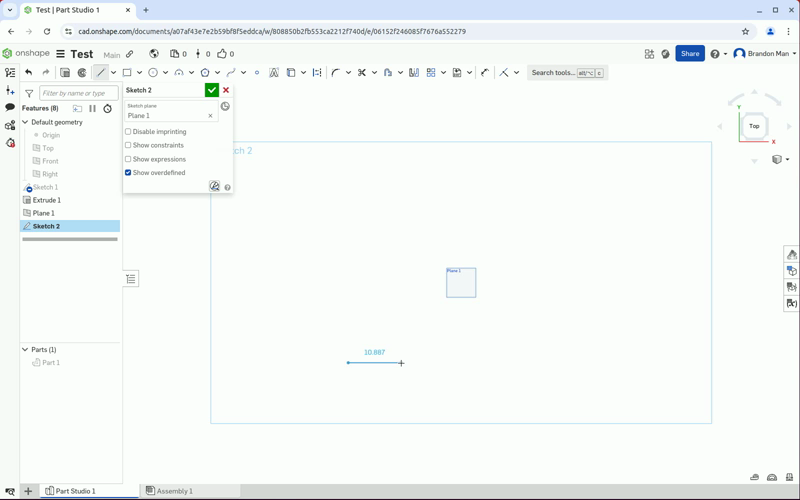
key_up(shift)
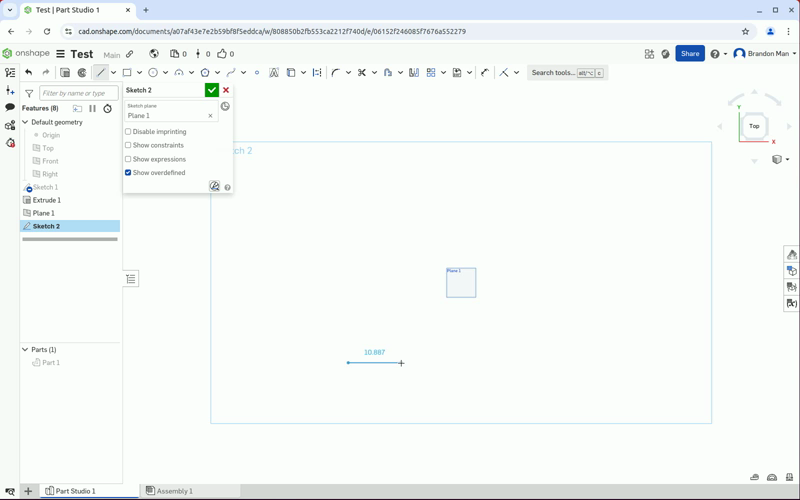
key_down(shift)
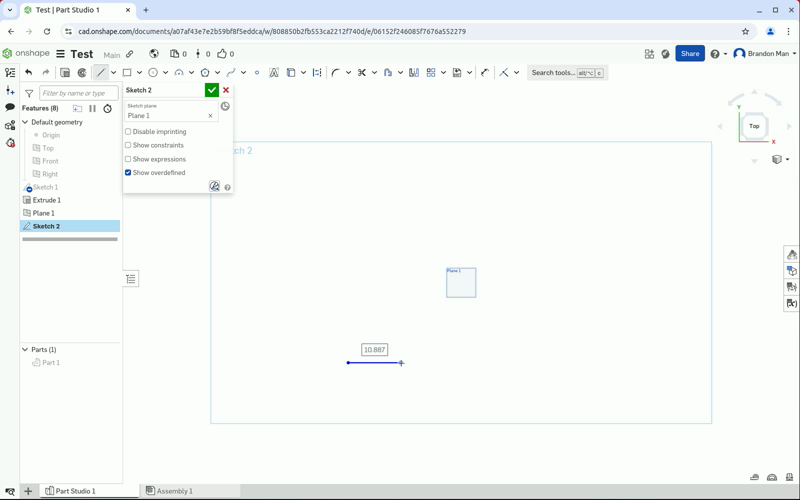
mouse_move(431, 362)
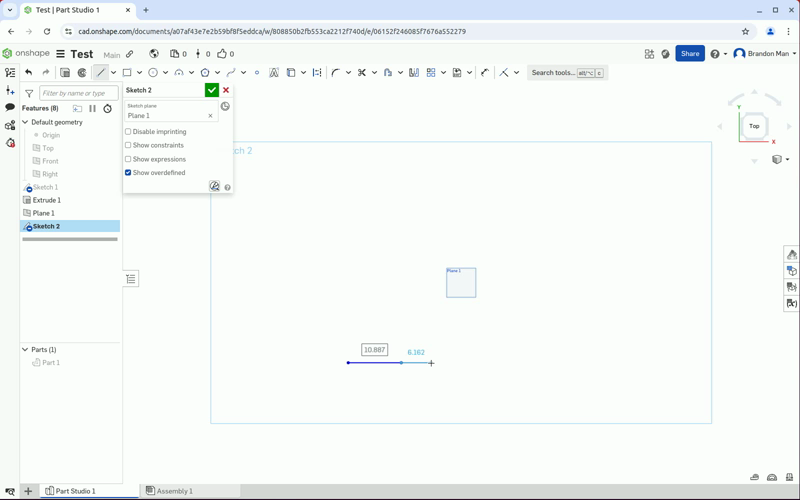
mouse_move(401, 309)
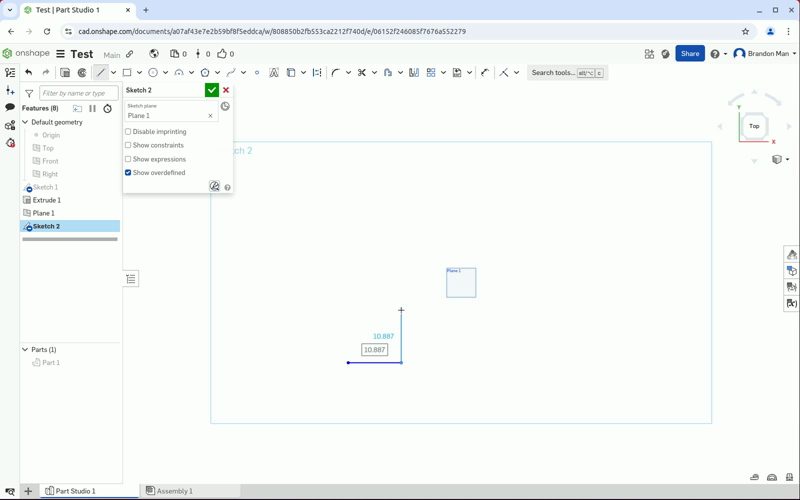
click(401, 309)
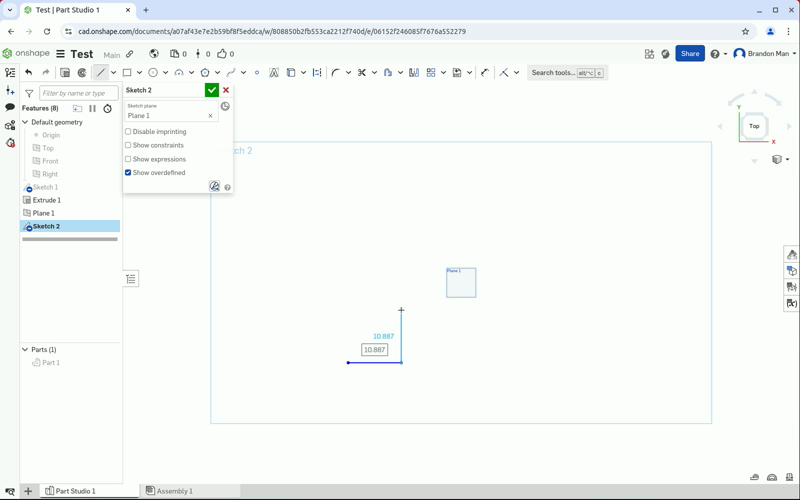
key_up(shift)
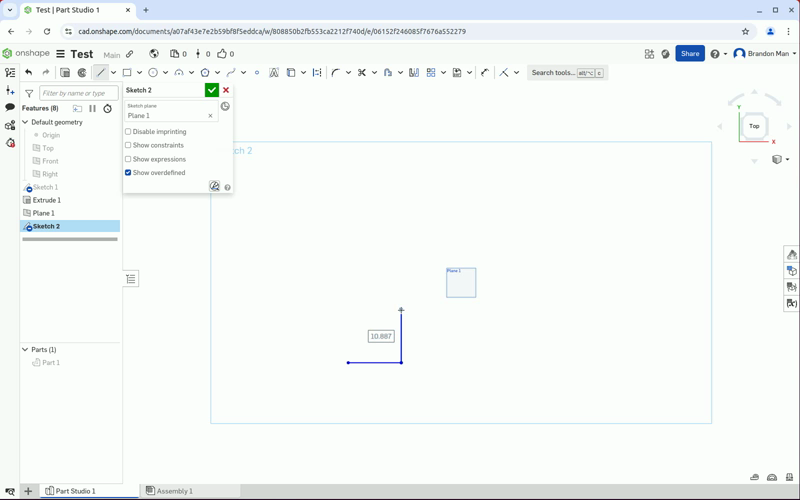
key_down(shift)
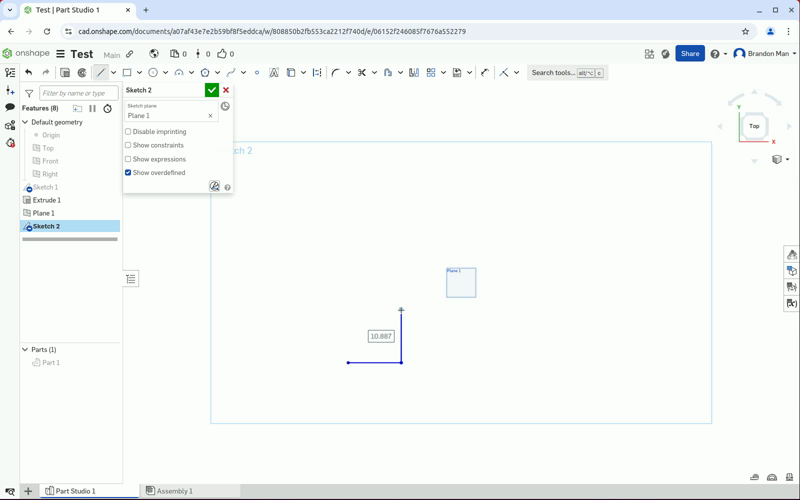
mouse_move(431, 309)
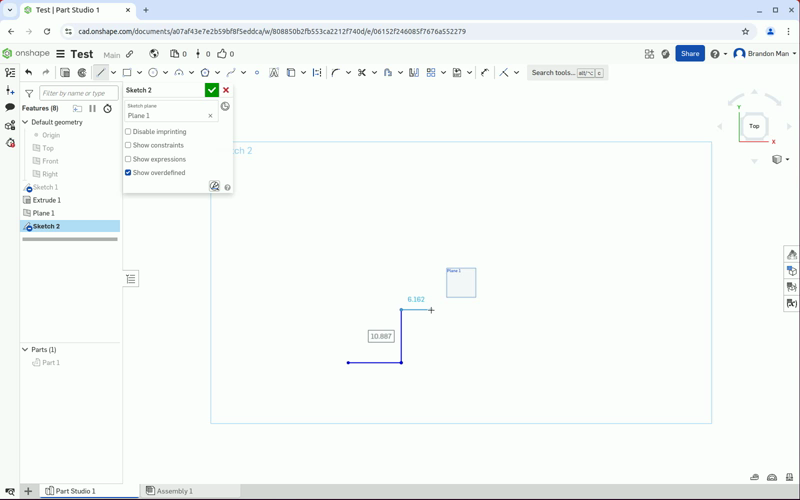
mouse_move(401, 282)
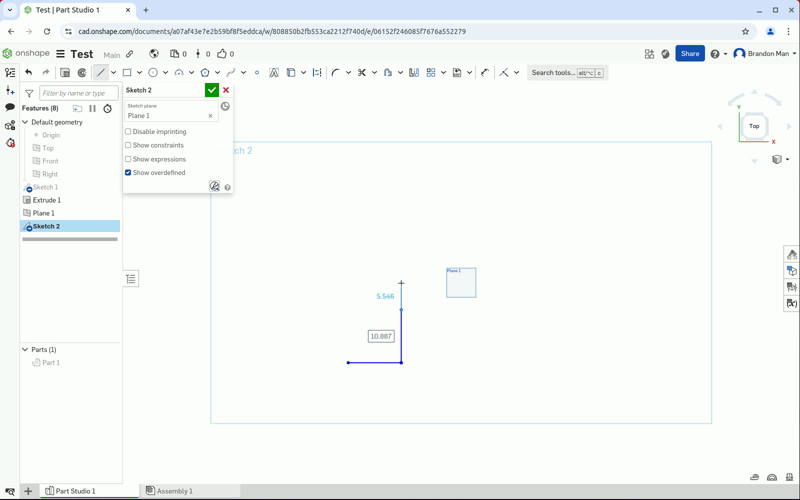
click(401, 282)
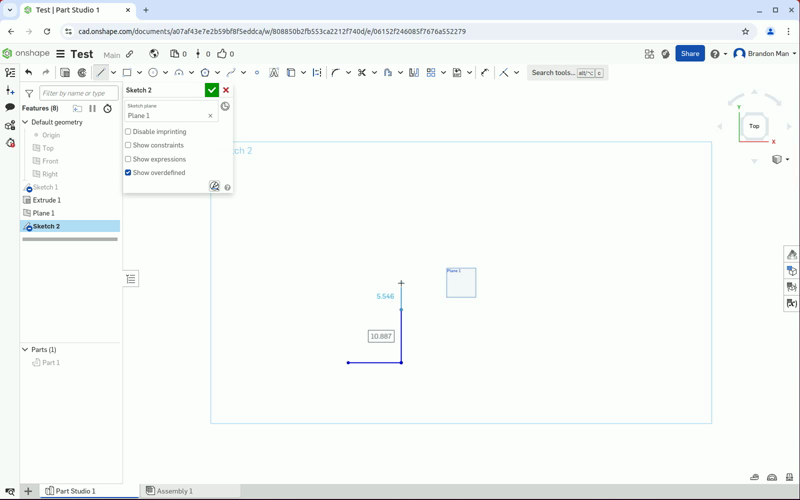
key_up(shift)
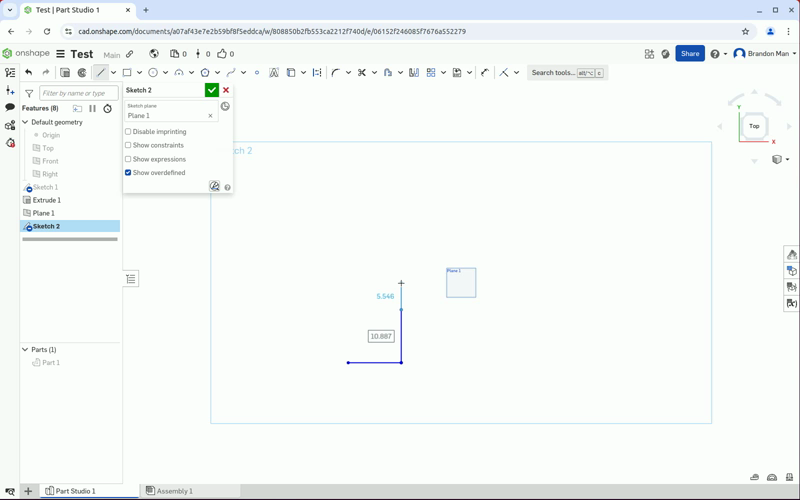
key_down(shift)
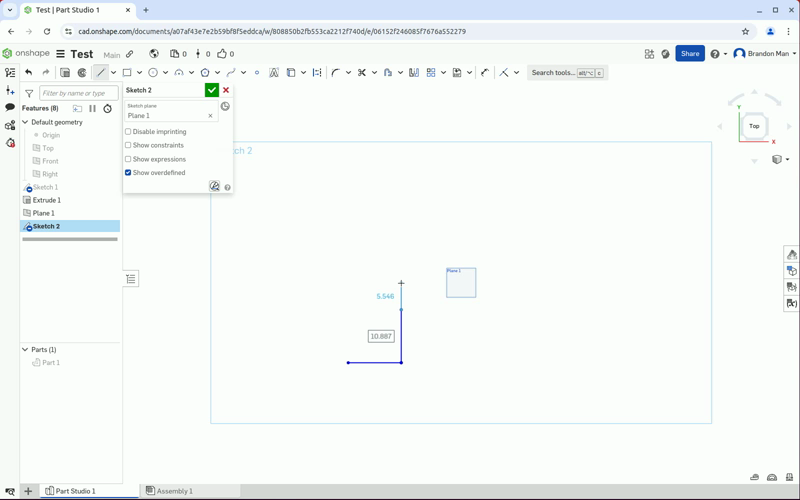
mouse_move(431, 282)
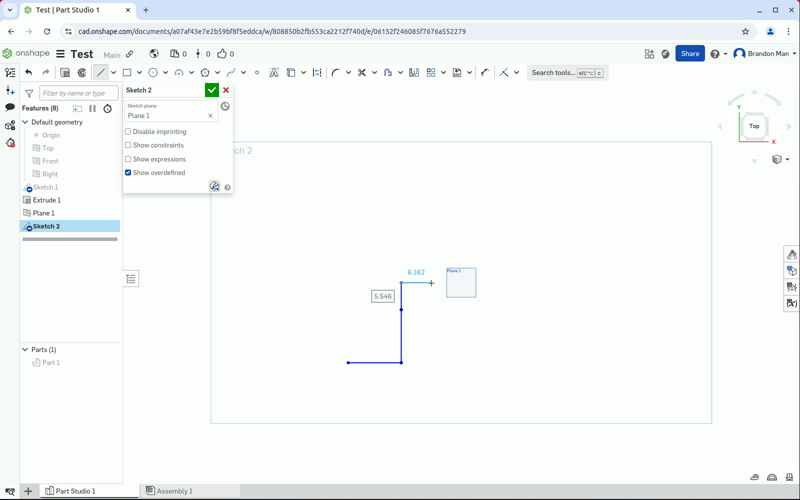
mouse_move(348, 282)
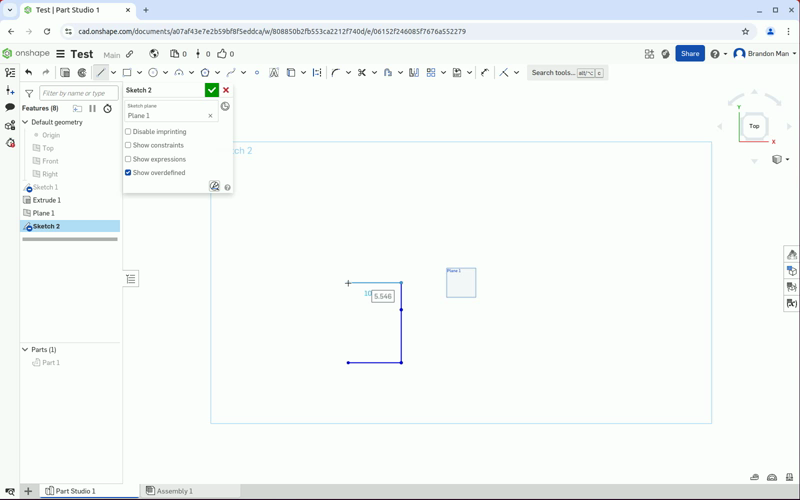
click(348, 282)
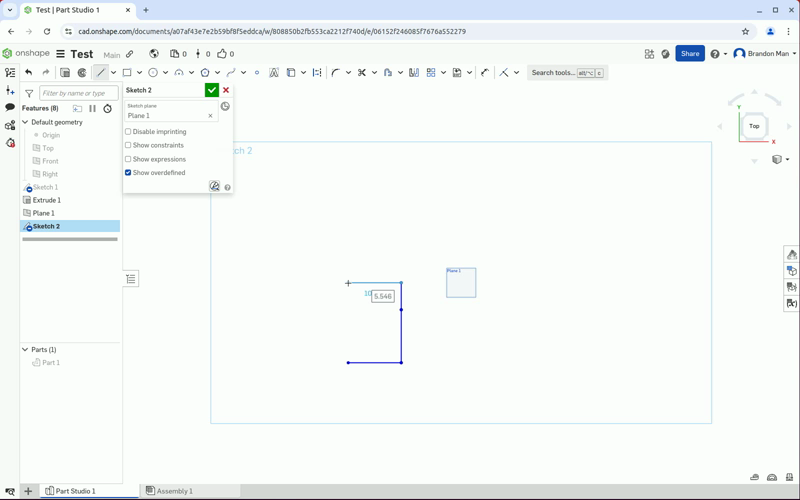
key_up(shift)
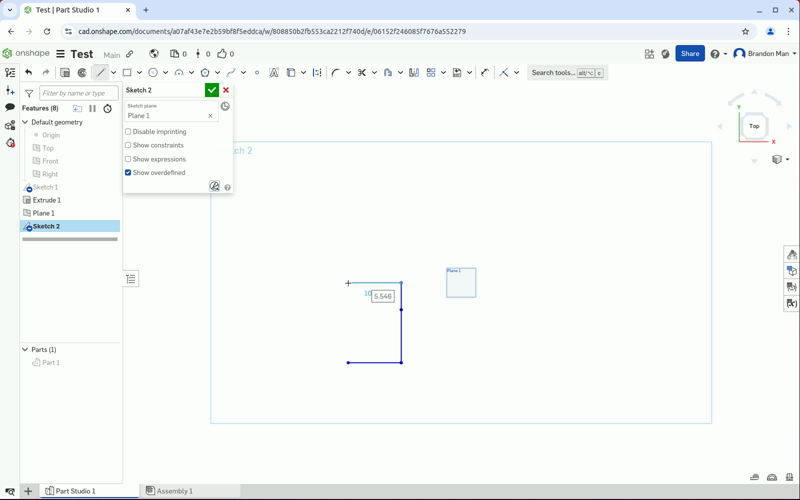
key_down(shift)
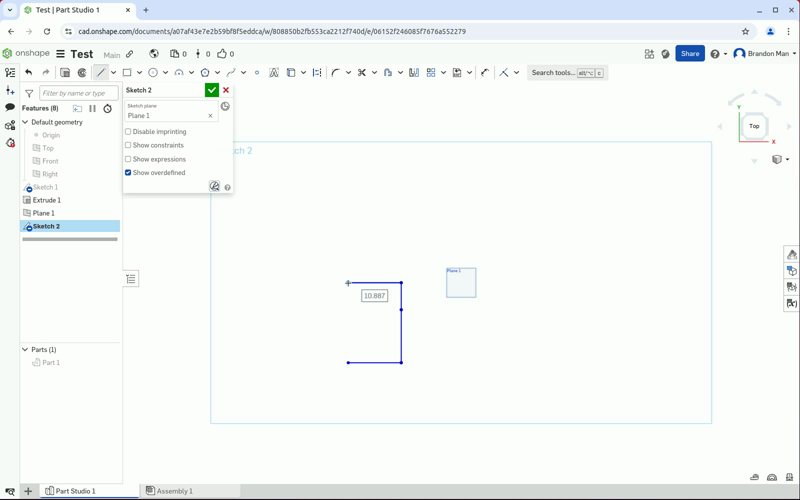
mouse_move(348, 362)
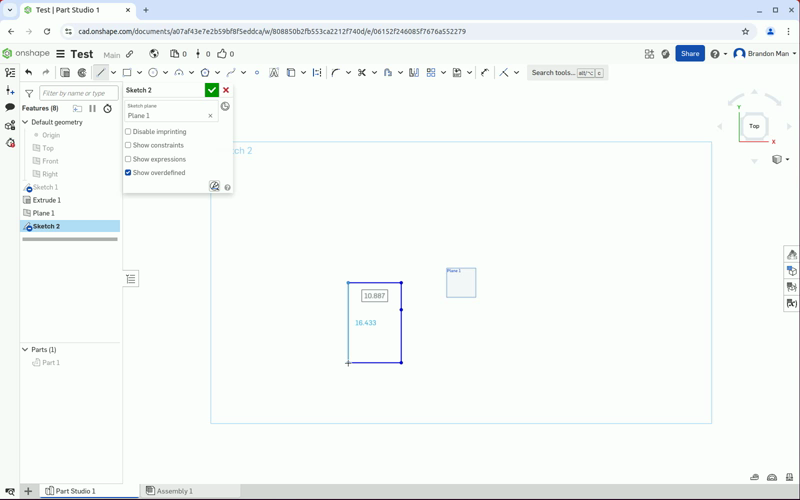
key_up(shift)
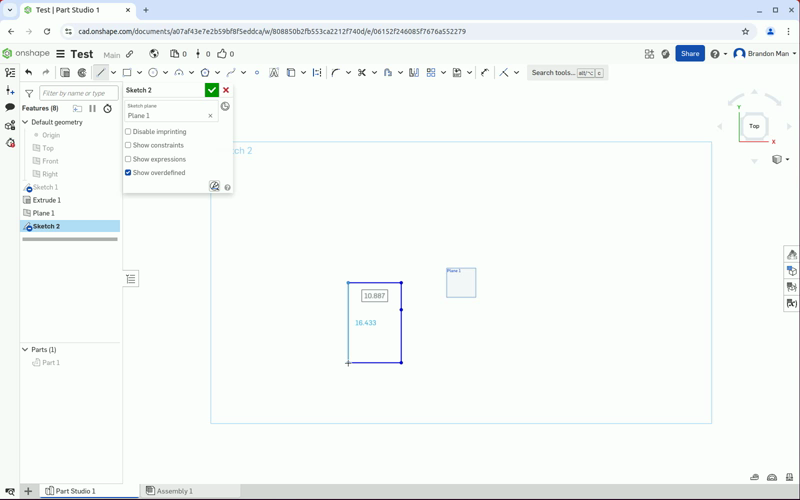
click(348, 362)
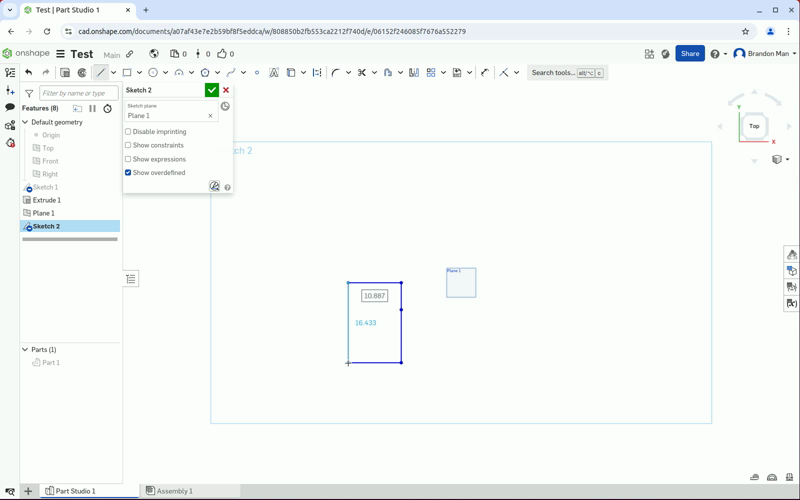
key(esc)
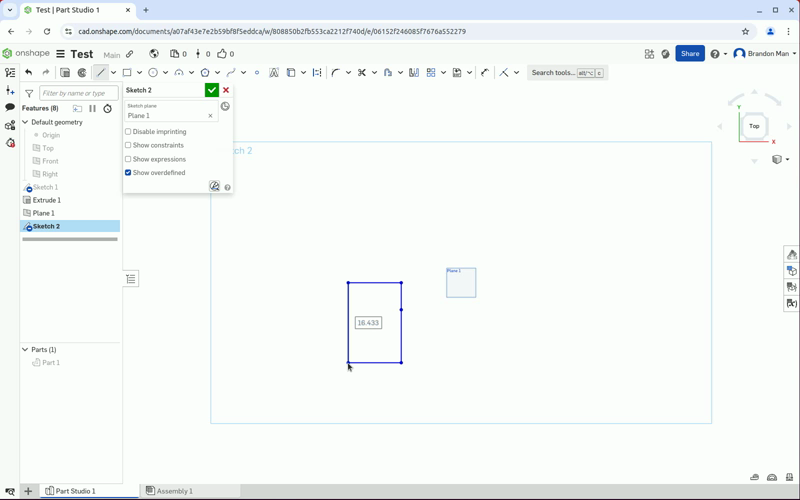
mouse_move(383, 316)
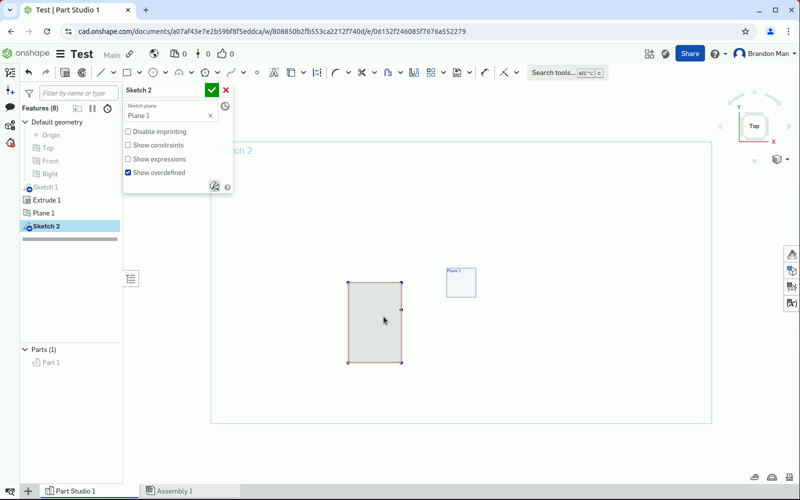
click(383, 316)
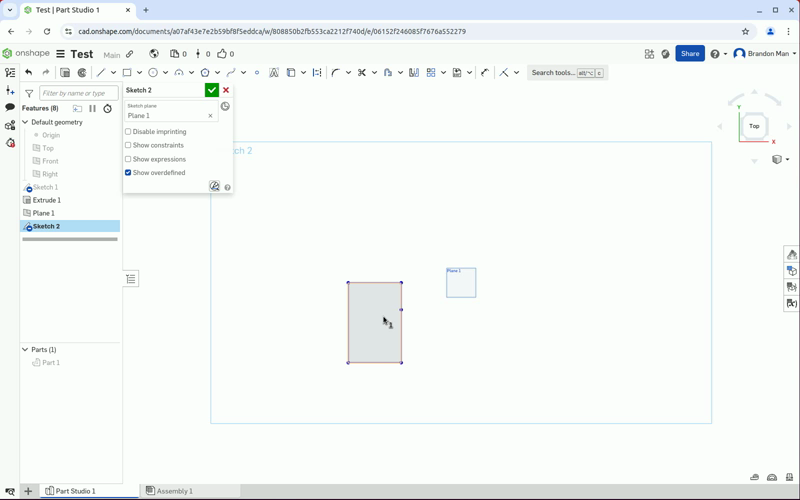
mouse_move(73, 352)
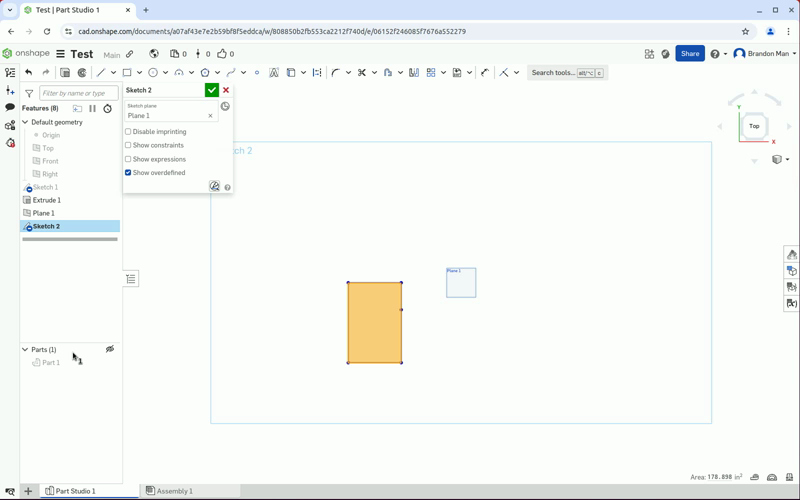
key(shift+y)
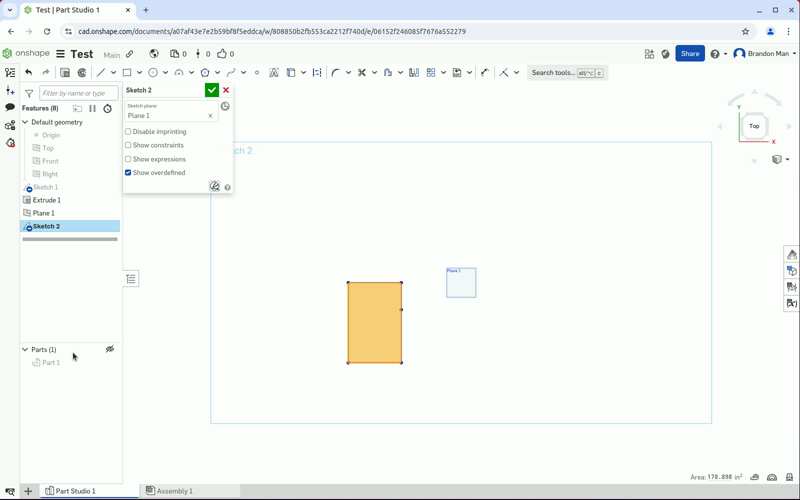
key(shift+e)
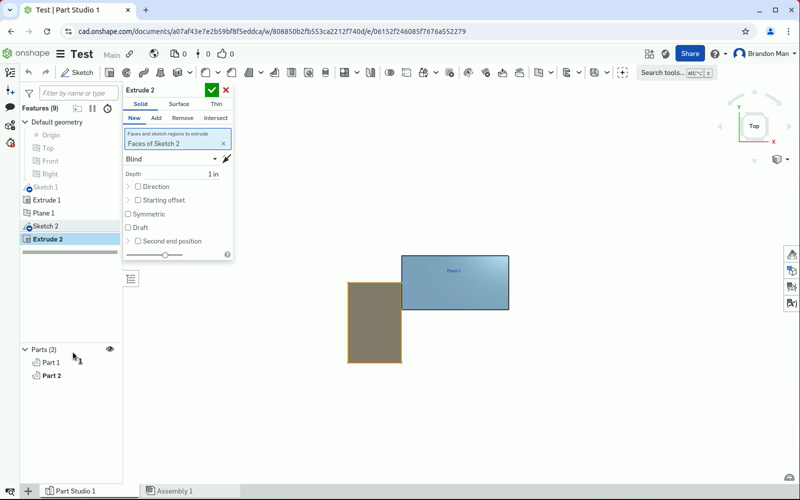
mouse_move(143, 106)
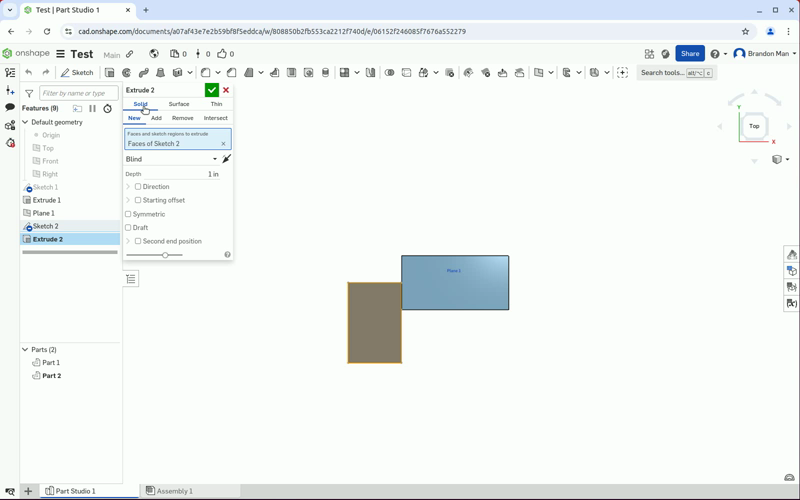
click(143, 106)
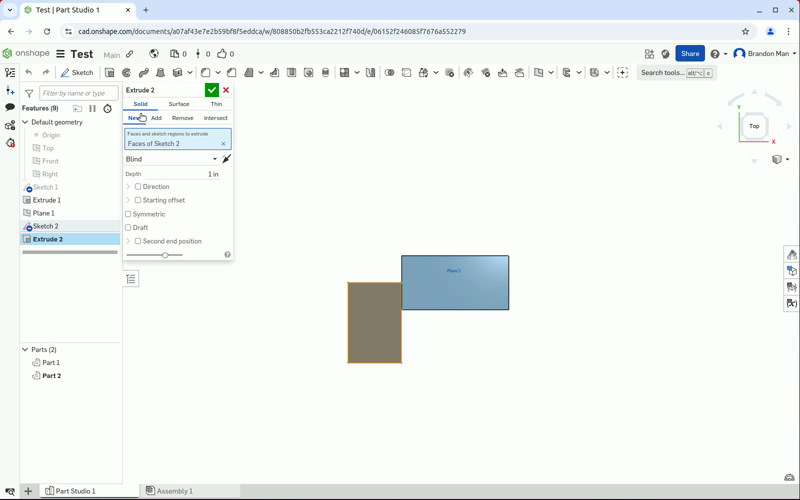
mouse_move(137, 120)
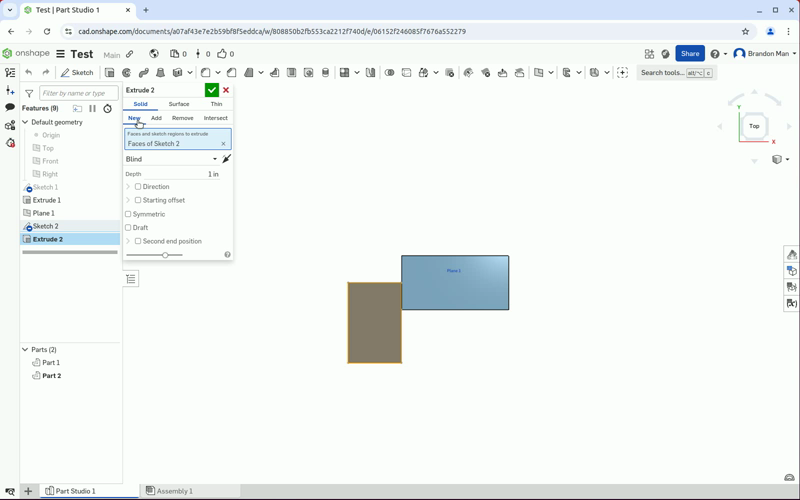
click(137, 120)
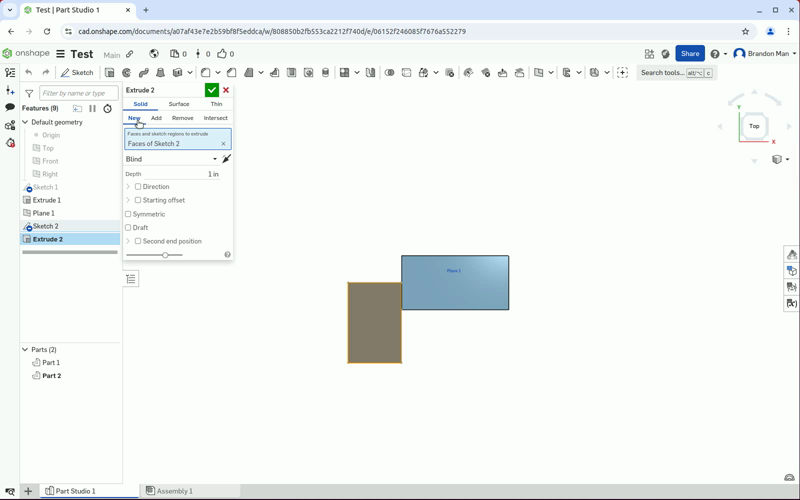
key(tab, 4)
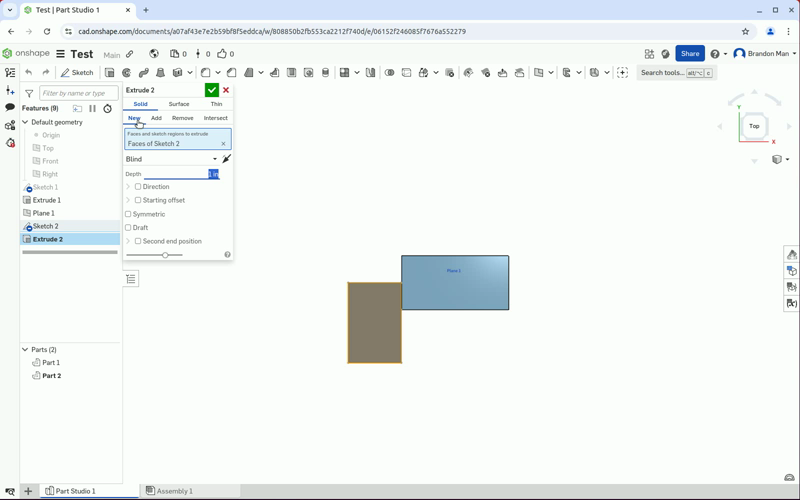
text(-11.073)
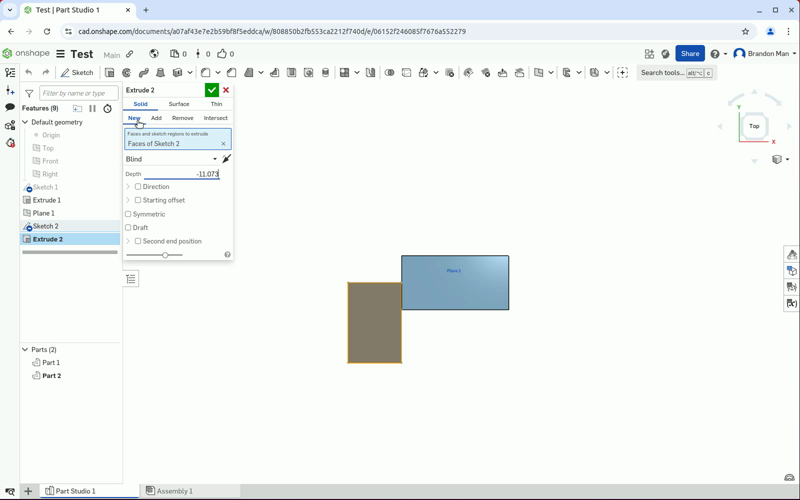
key(enter)
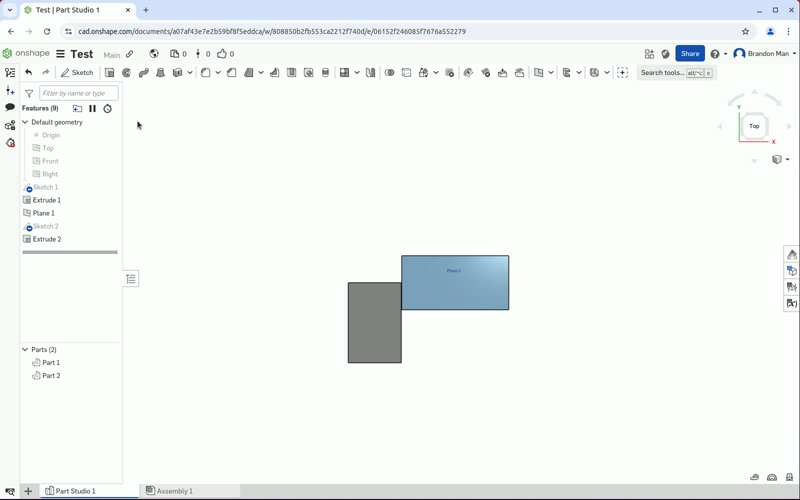
key(shift+h)
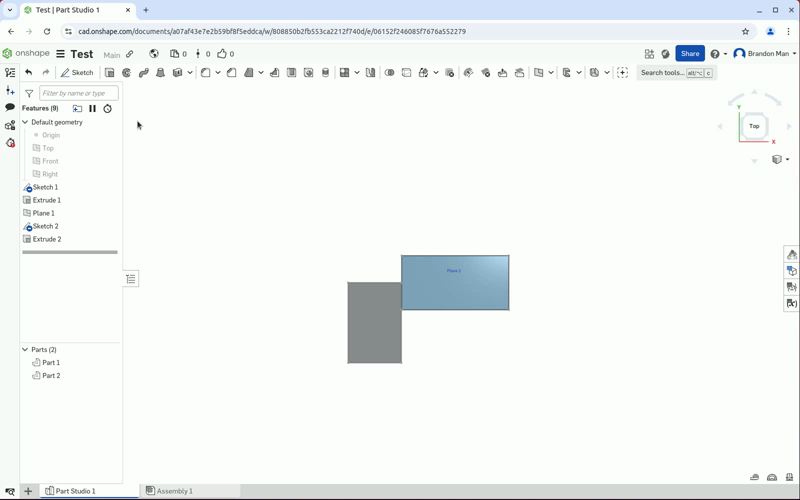
key(shift+h)
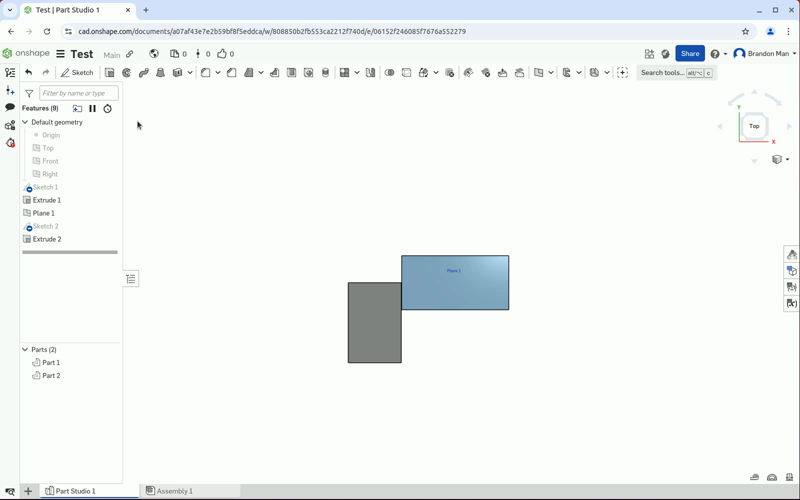
mouse_move(73, 189)
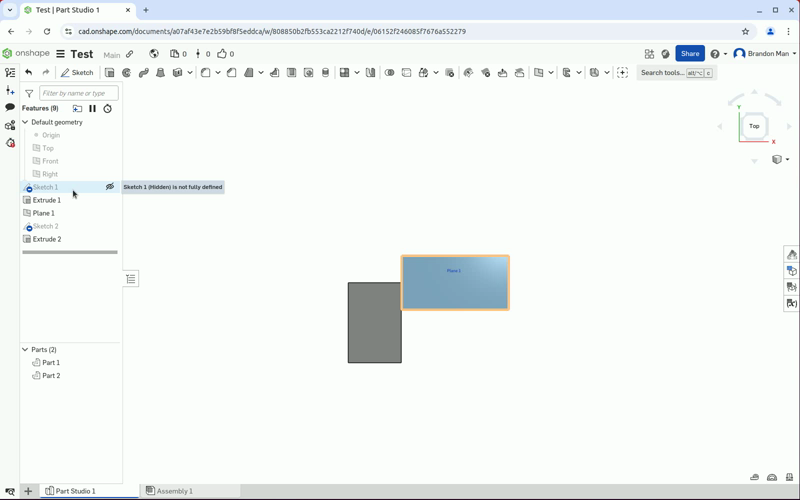
click(73, 189)
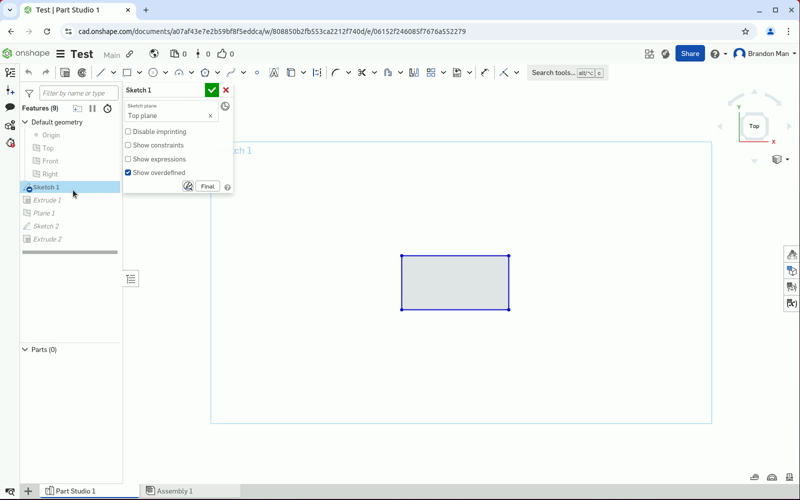
mouse_move(229, 92)
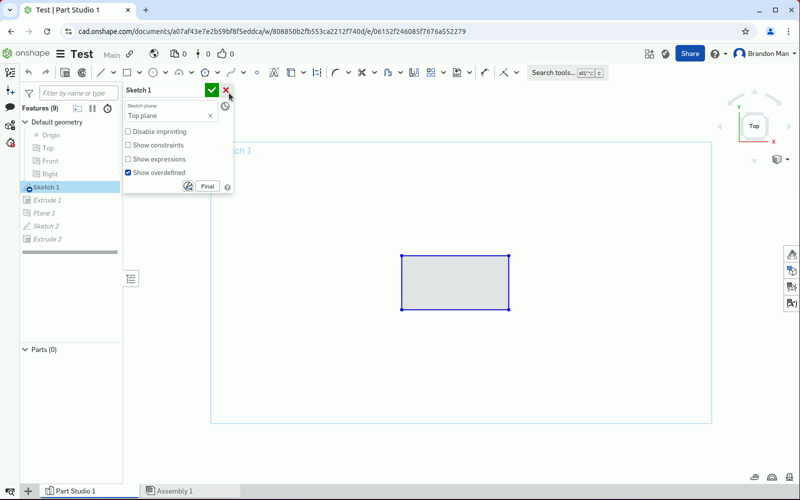
click(229, 92)
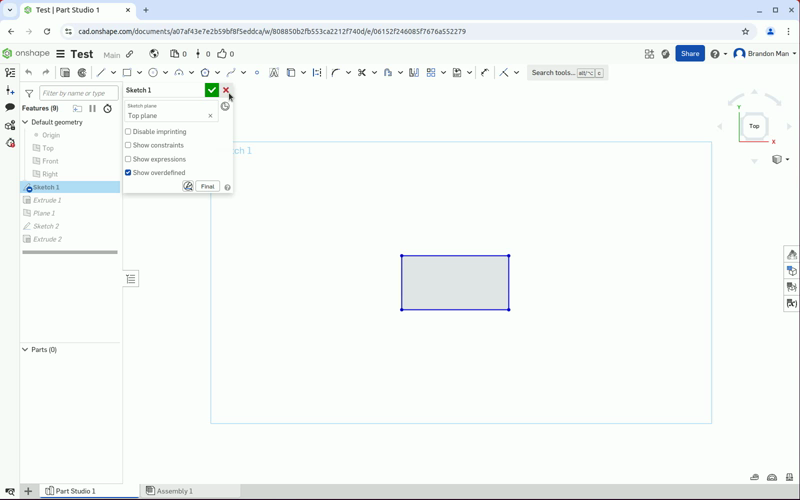
key(shift+s)
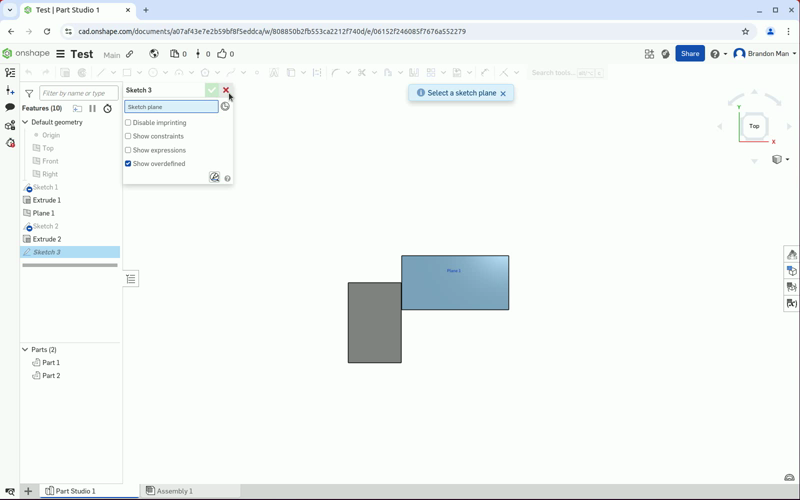
mouse_move(73, 215)
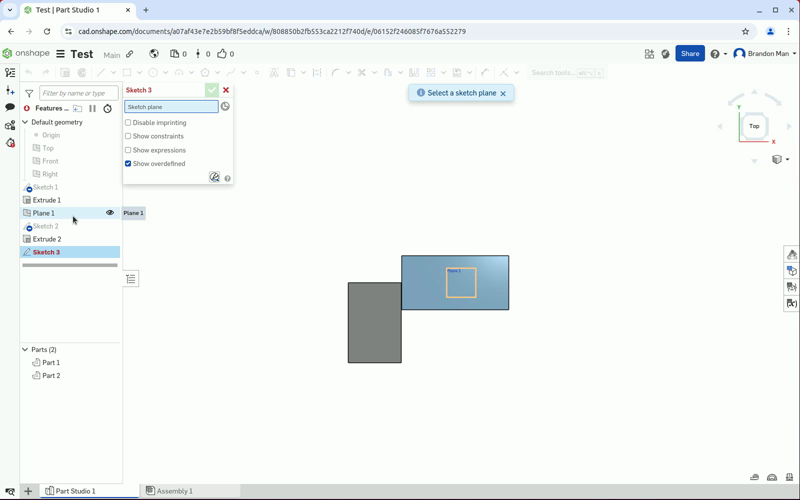
click(73, 215)
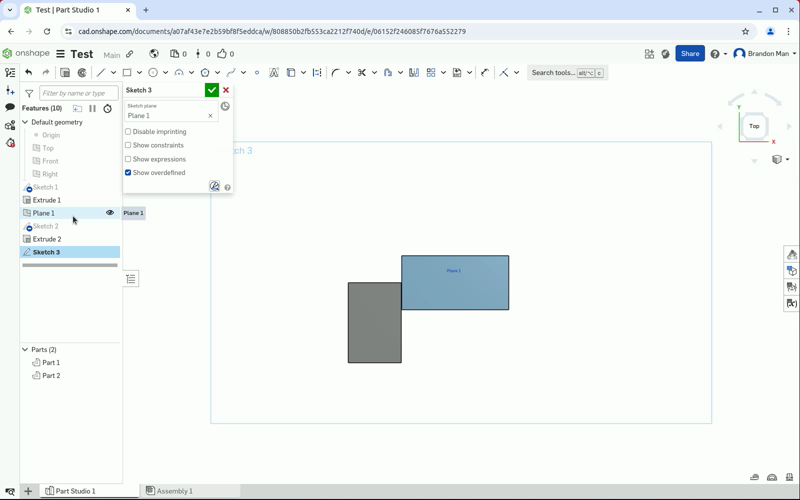
mouse_move(73, 352)
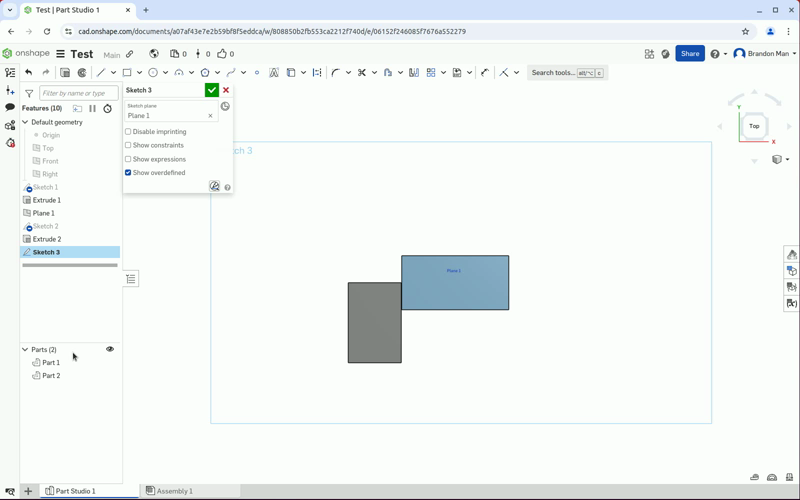
key(y)
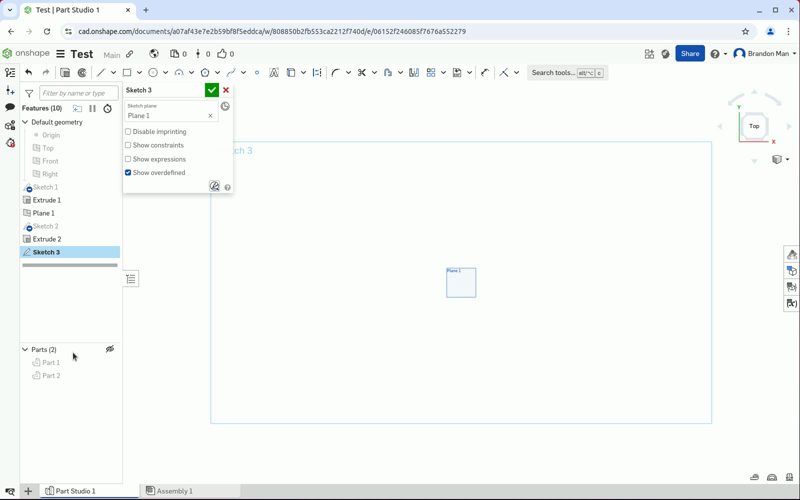
key(l)
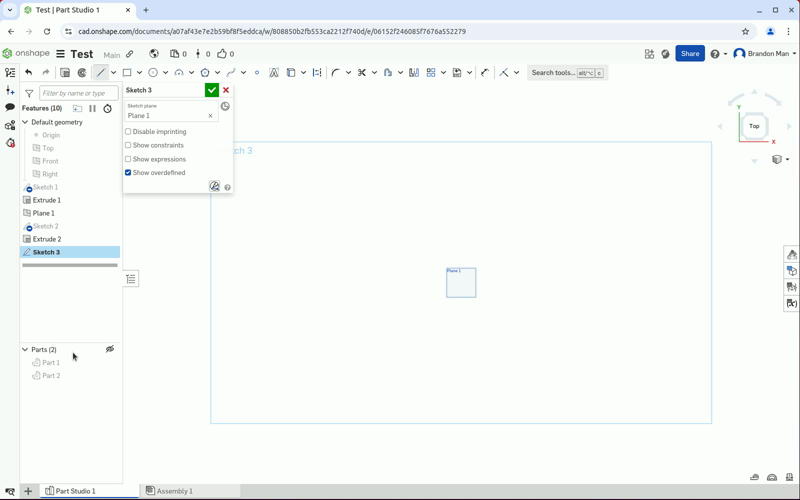
key_down(shift)
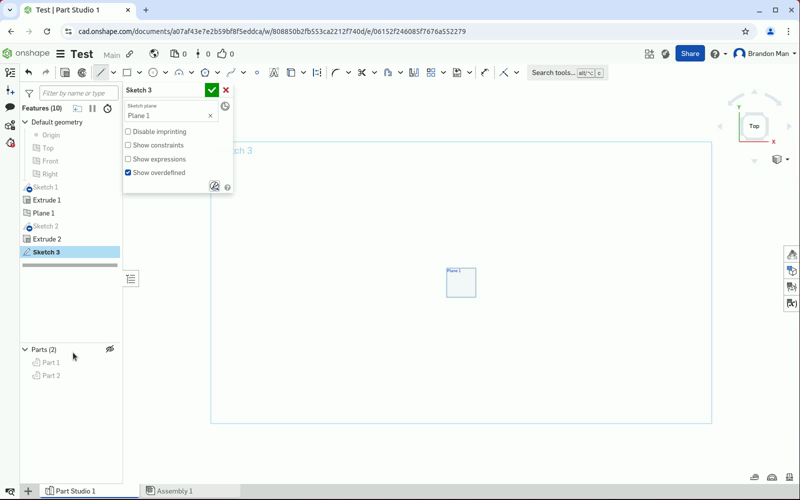
mouse_move(348, 282)
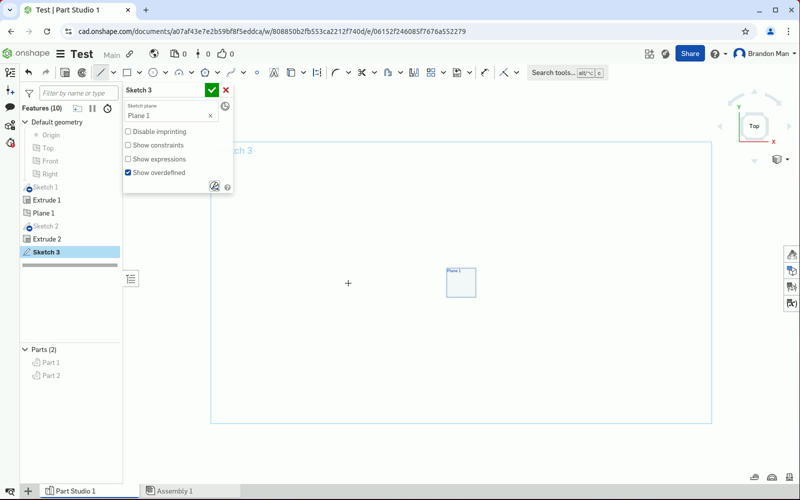
click(348, 282)
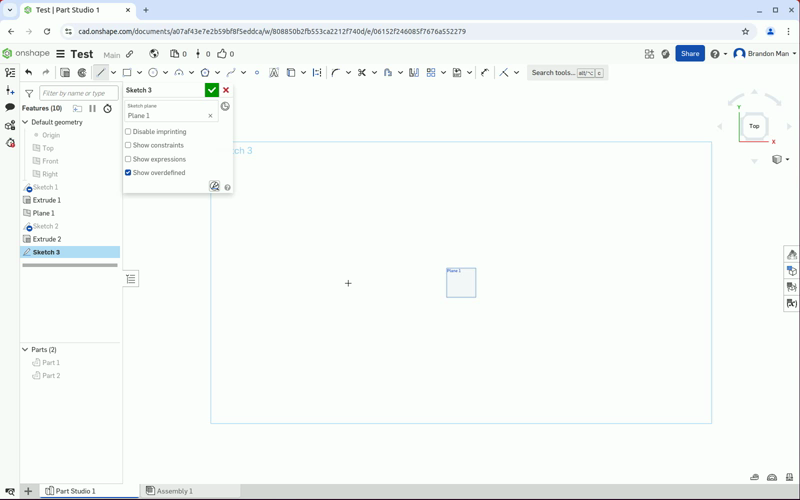
key_up(shift)
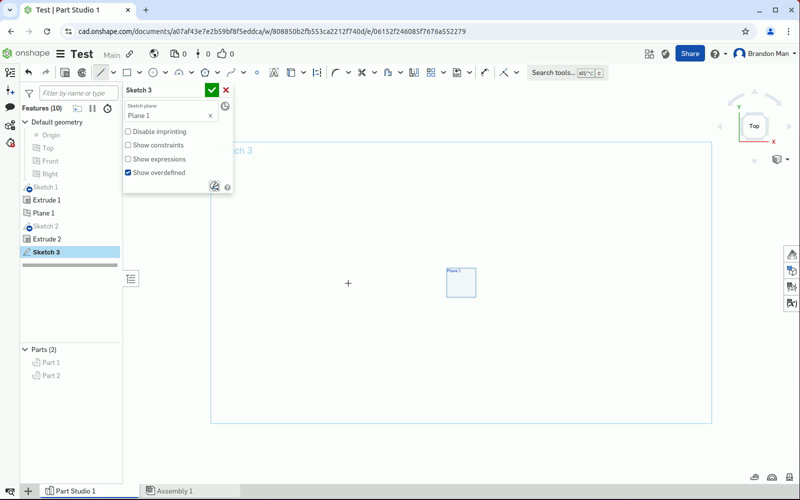
key_down(shift)
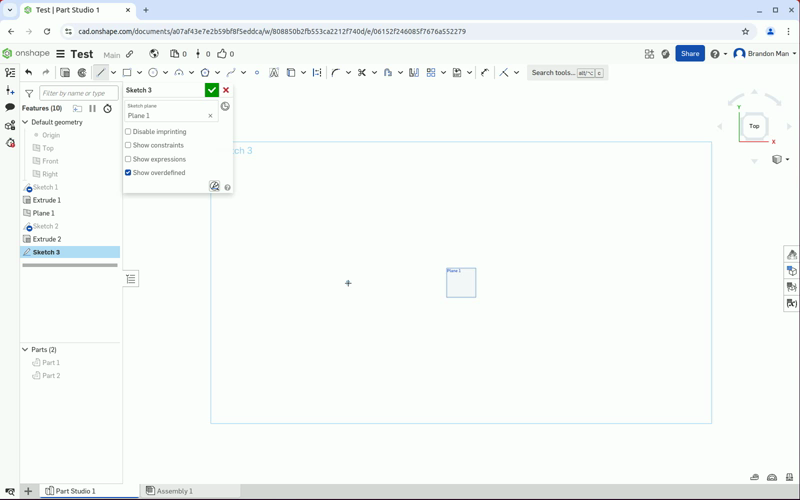
mouse_move(378, 282)
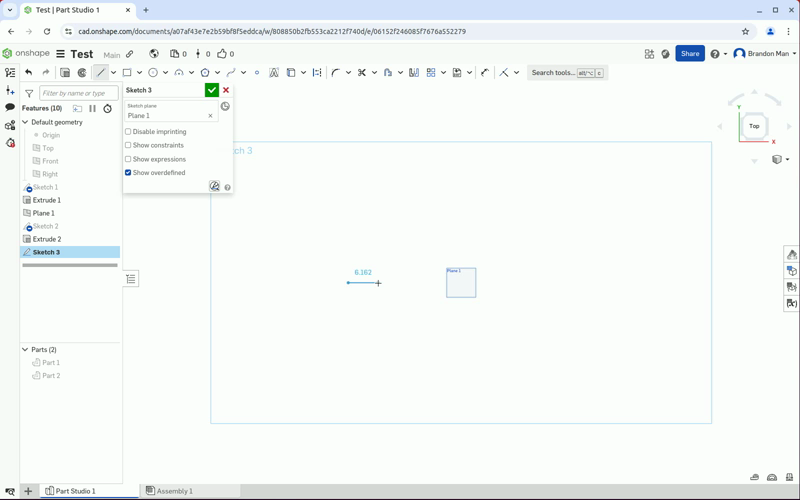
mouse_move(401, 282)
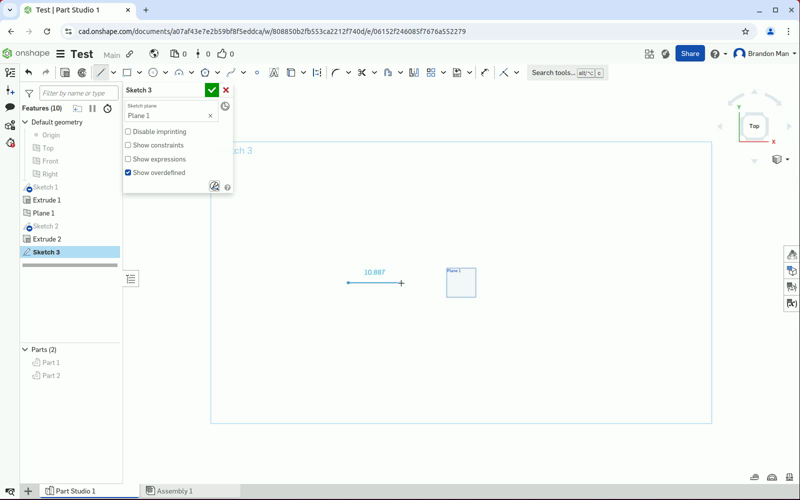
click(401, 282)
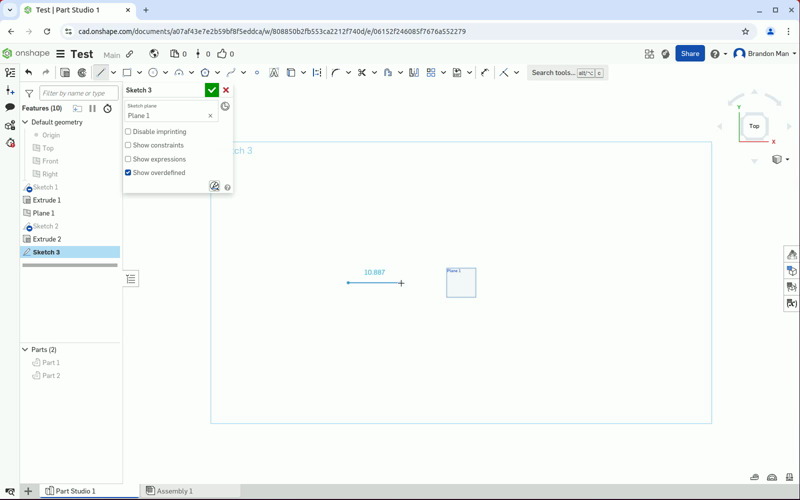
key_up(shift)
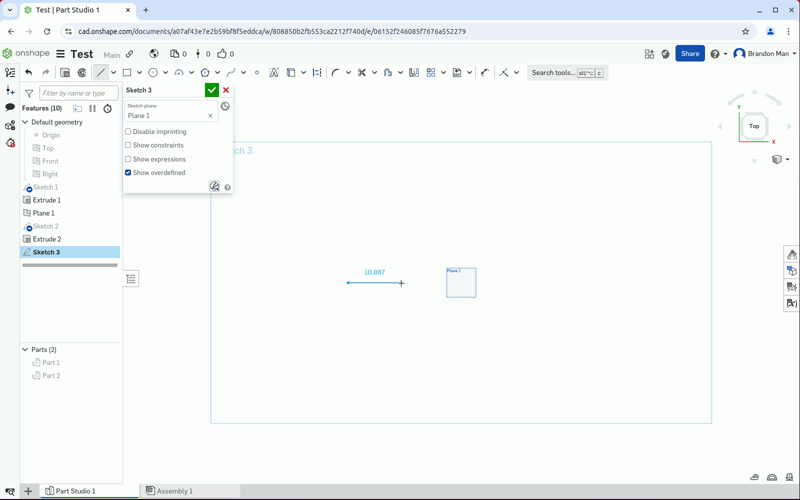
key_down(shift)
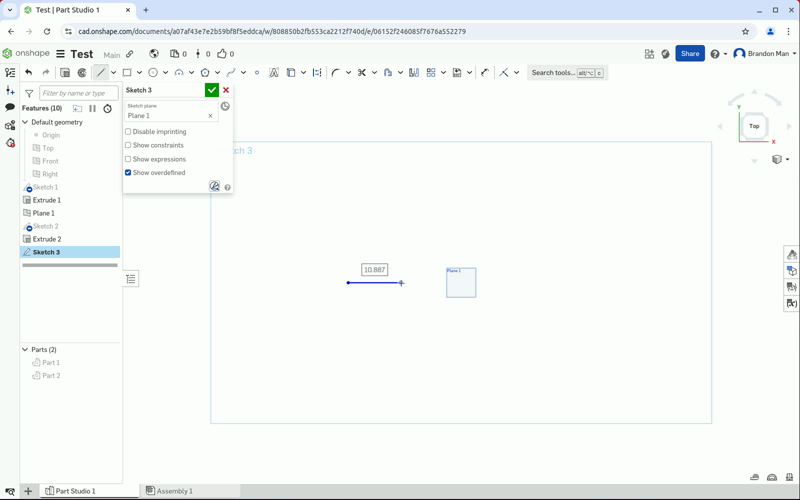
mouse_move(431, 282)
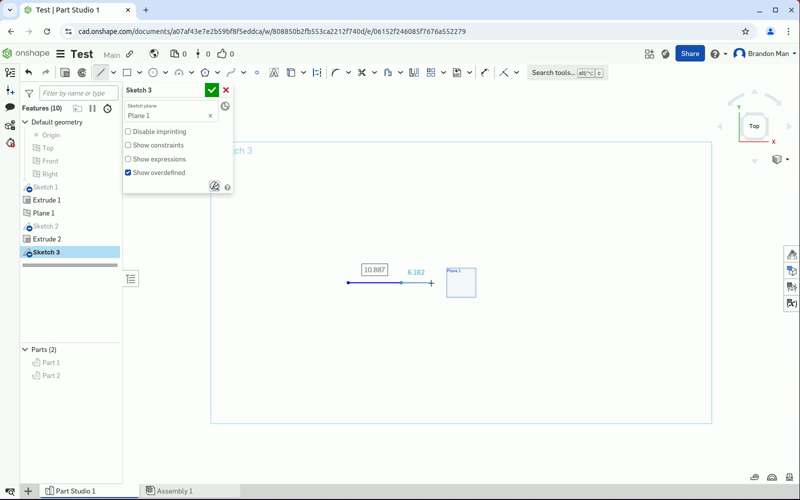
mouse_move(401, 255)
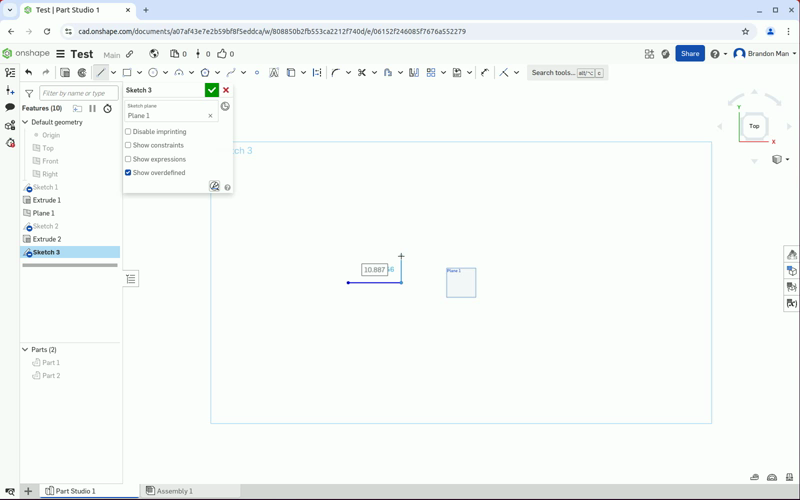
click(401, 255)
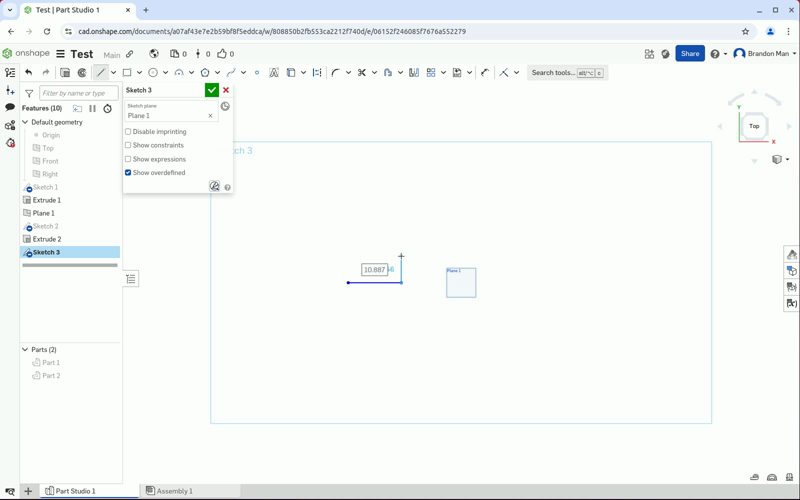
key_up(shift)
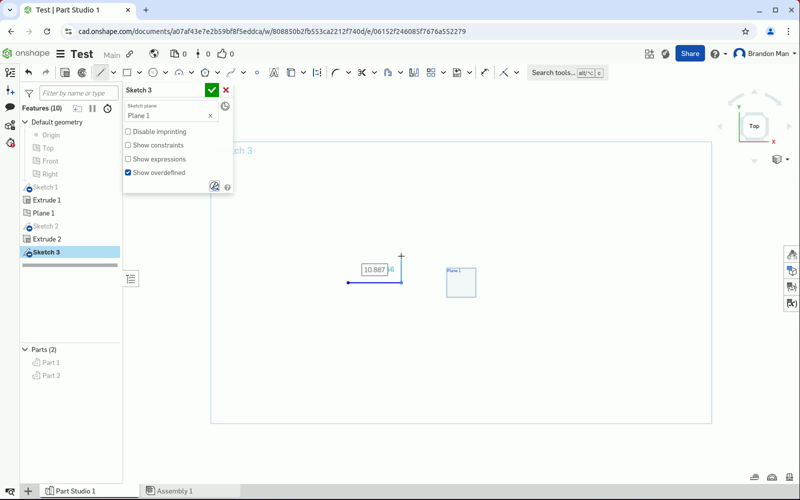
key_down(shift)
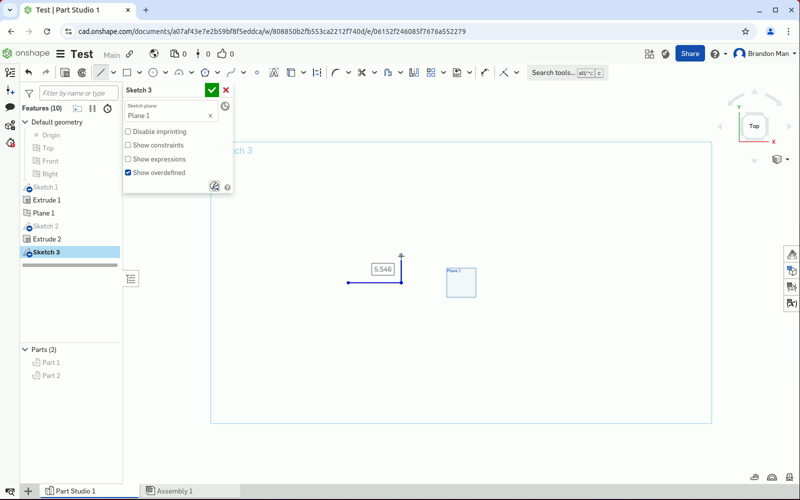
mouse_move(431, 255)
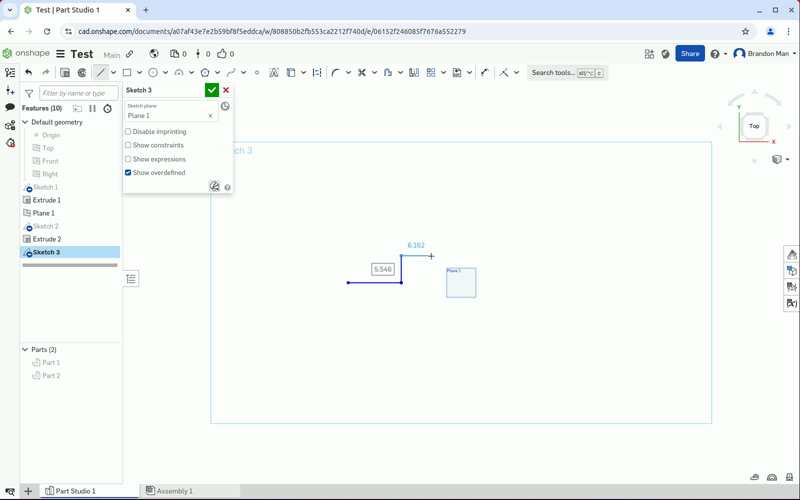
mouse_move(401, 202)
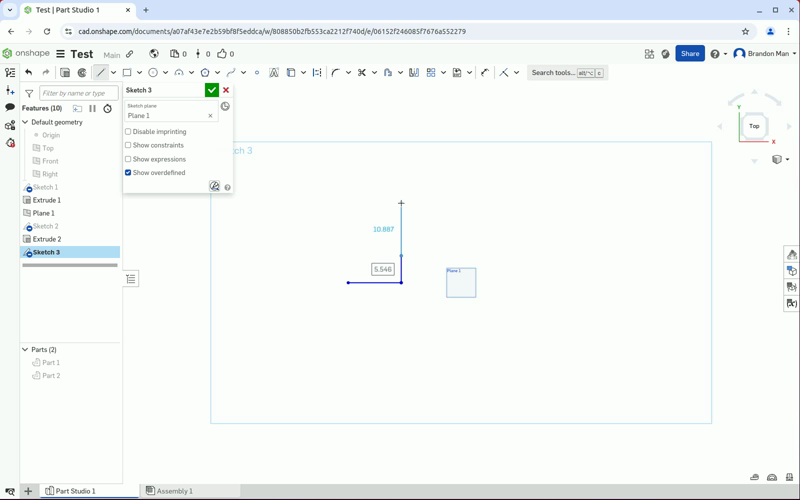
click(401, 202)
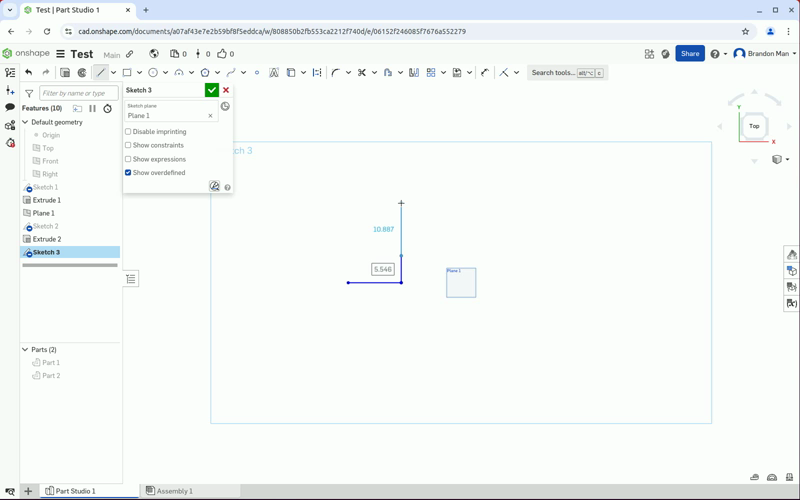
key_up(shift)
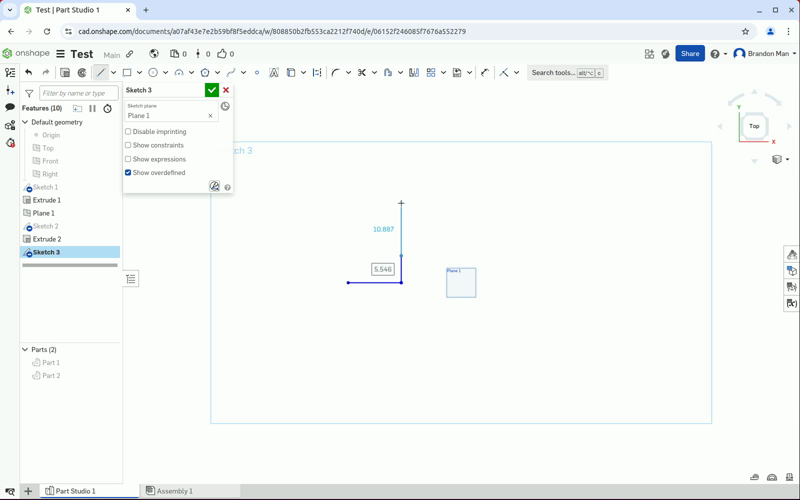
key_down(shift)
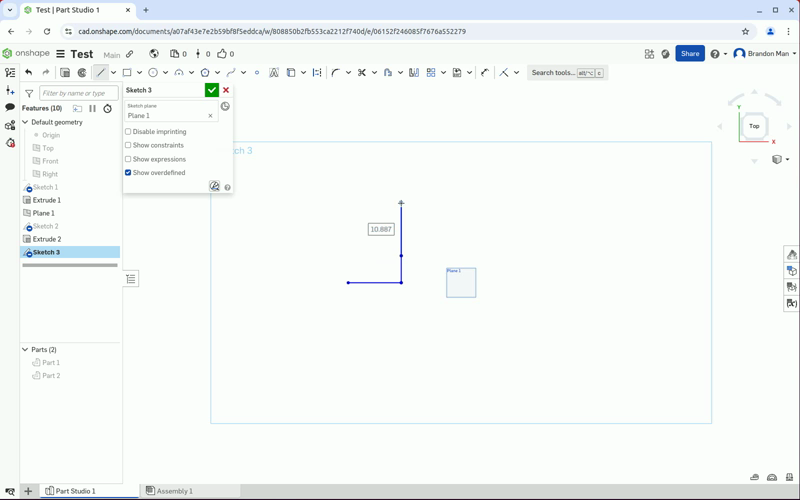
mouse_move(431, 202)
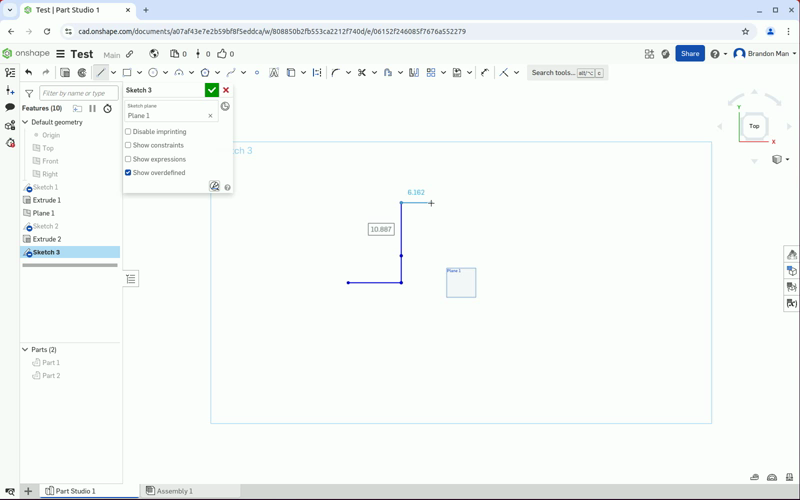
mouse_move(348, 202)
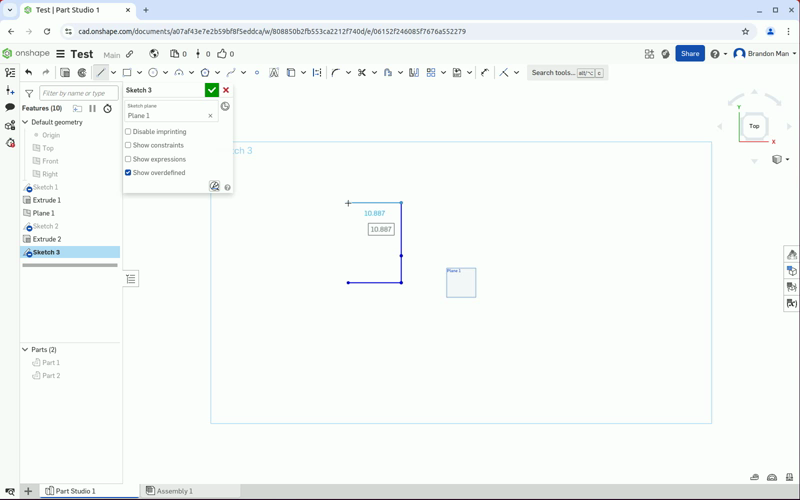
click(348, 202)
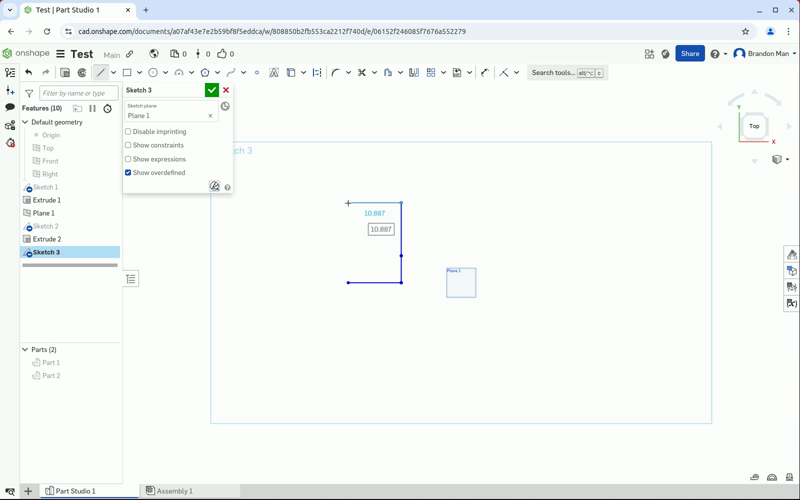
key_up(shift)
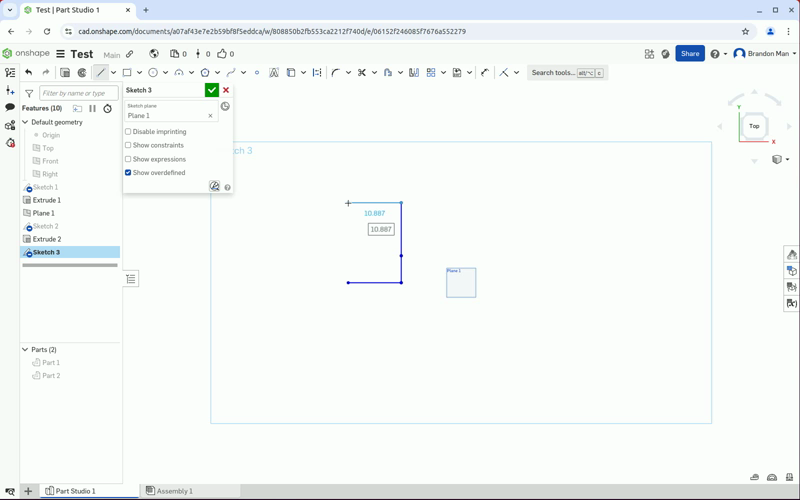
key_down(shift)
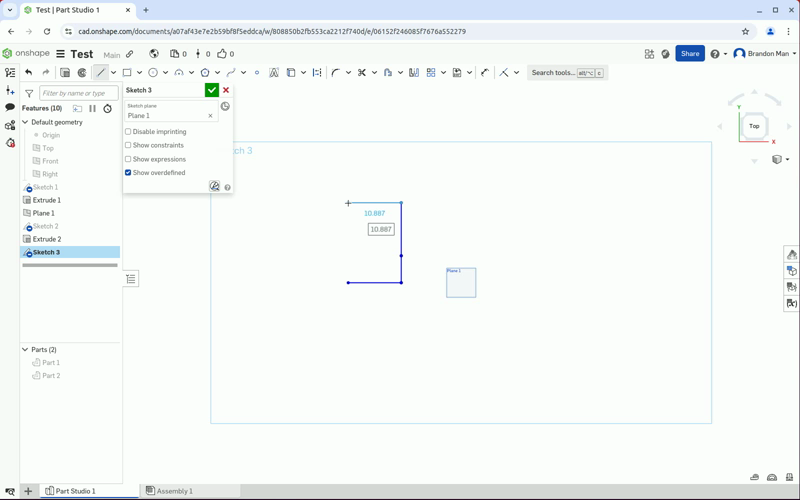
mouse_move(348, 282)
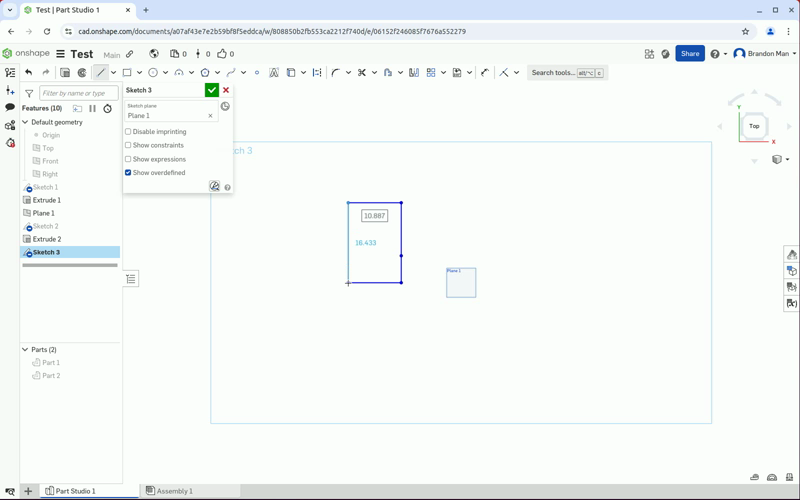
key_up(shift)
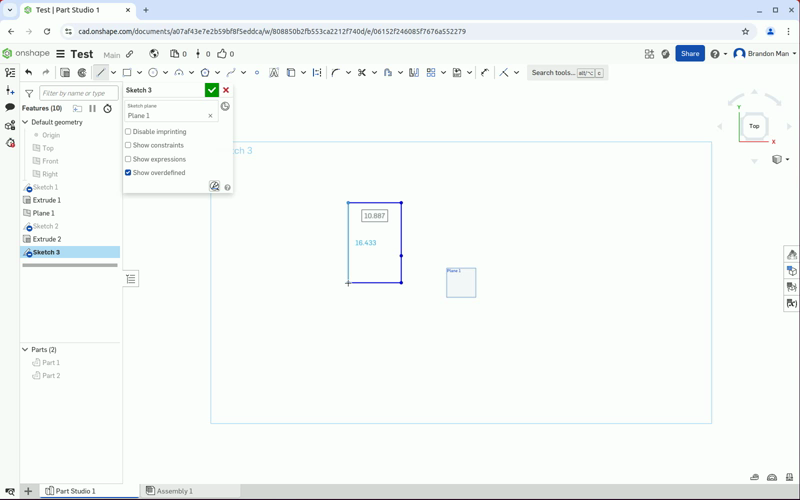
click(348, 282)
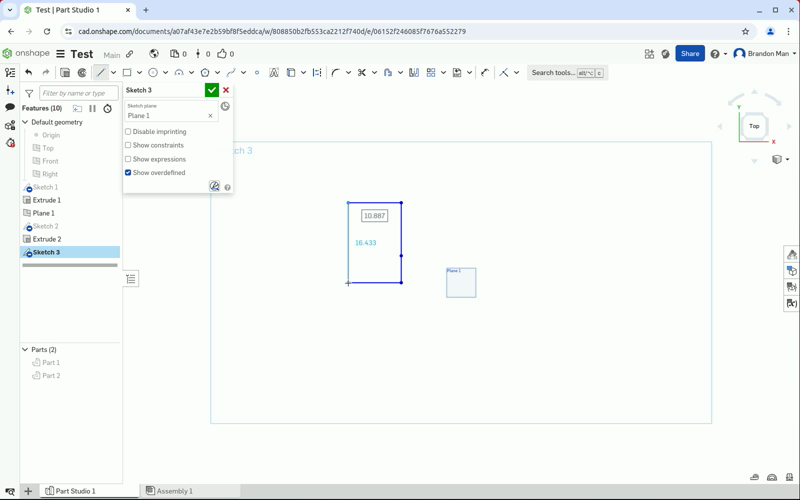
key(esc)
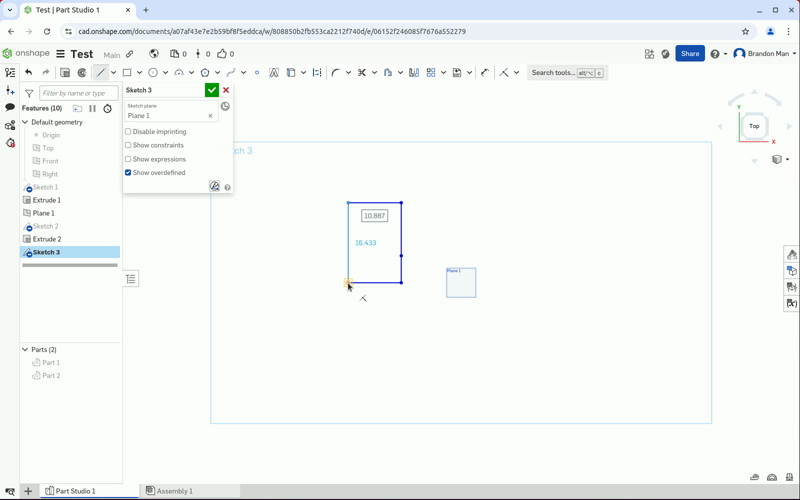
mouse_move(360, 207)
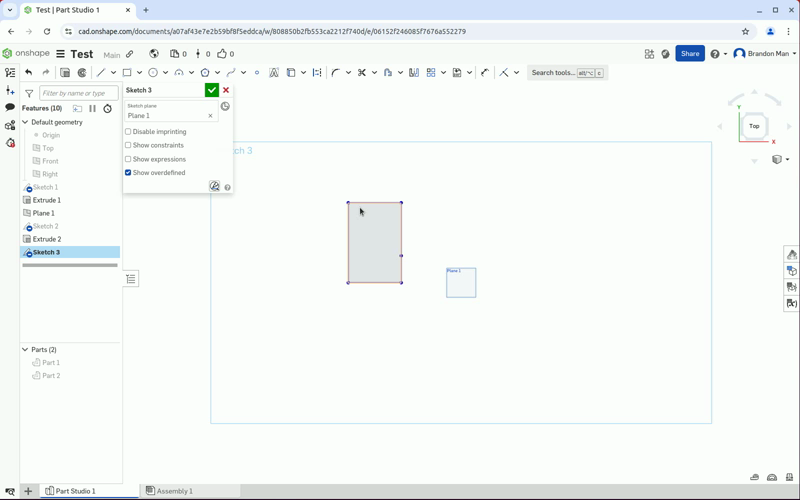
click(360, 207)
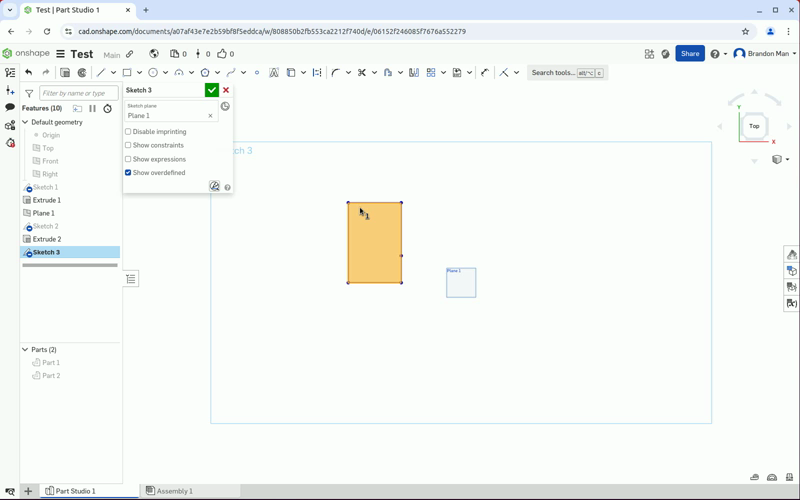
mouse_move(73, 352)
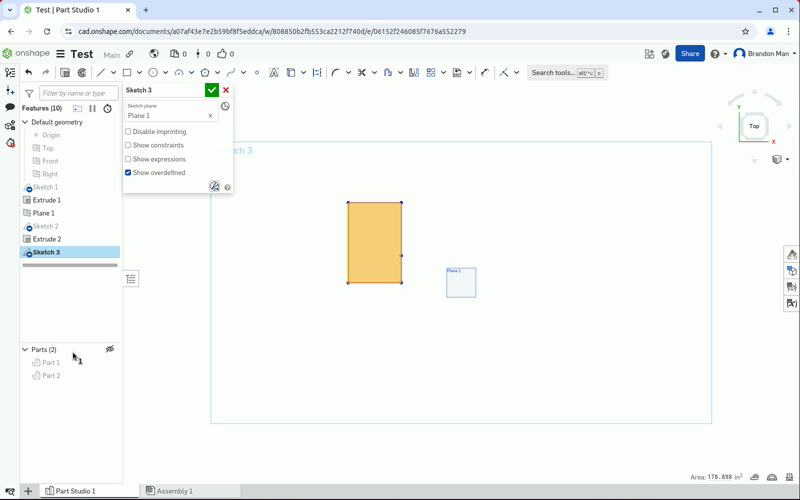
key(shift+y)
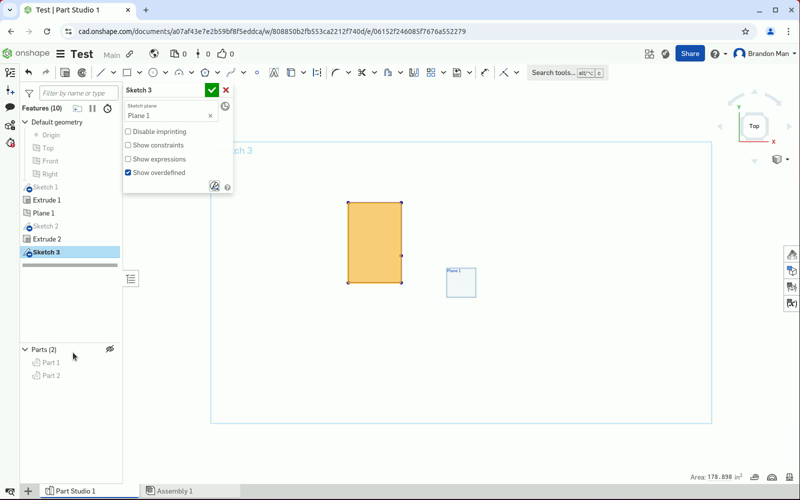
key(shift+e)
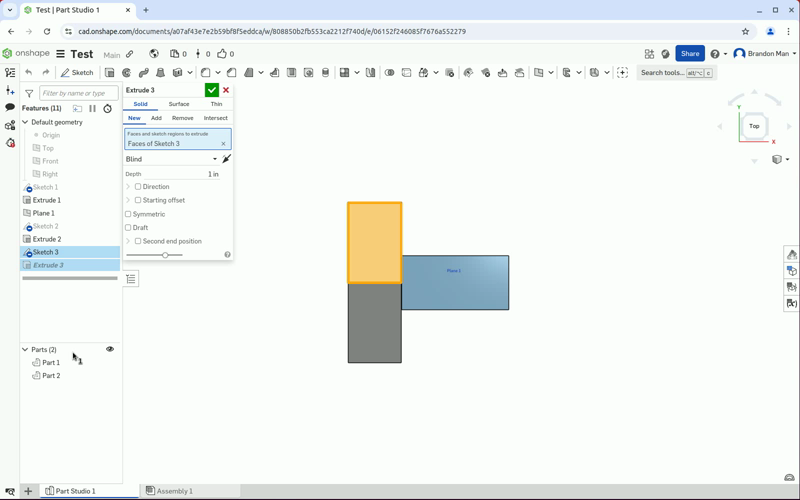
mouse_move(143, 106)
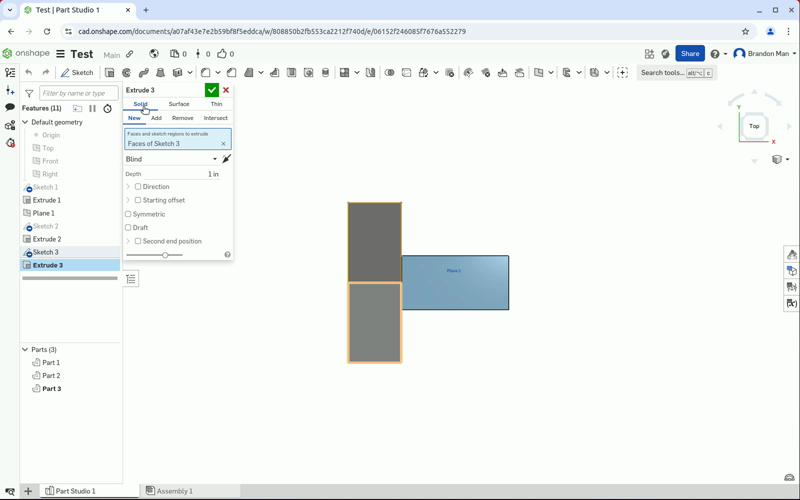
click(143, 106)
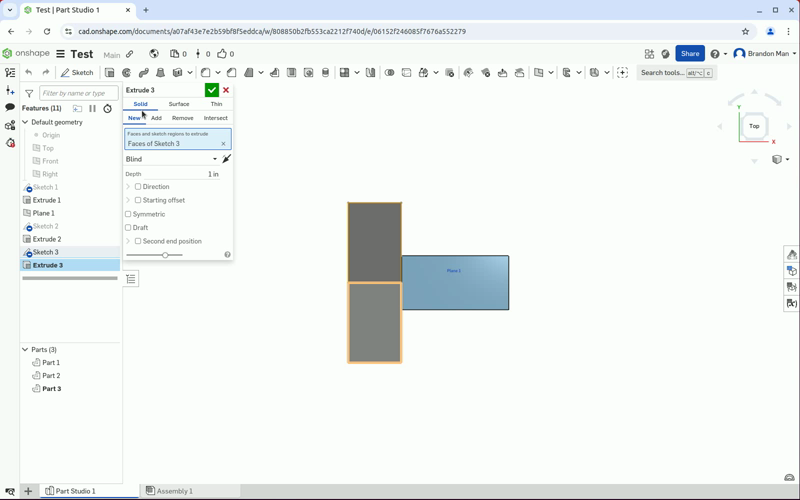
mouse_move(137, 120)
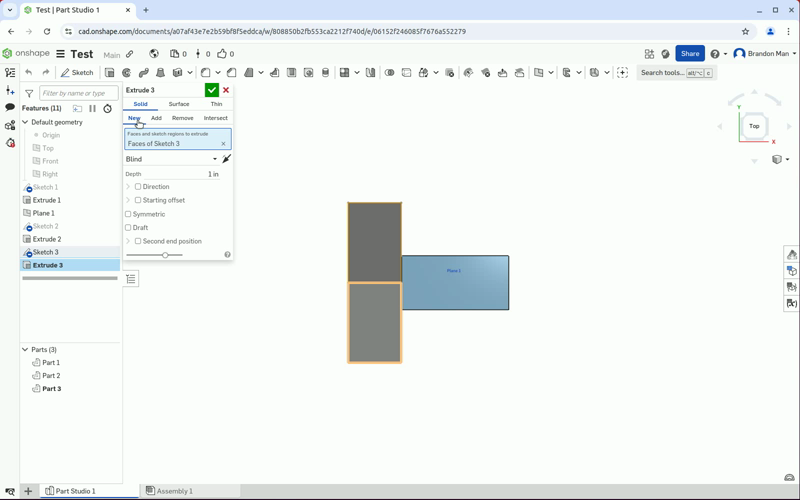
click(137, 120)
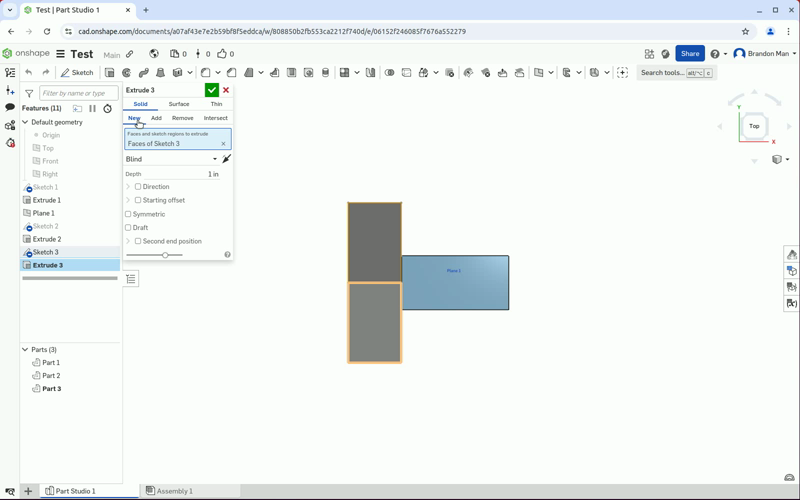
key(tab, 4)
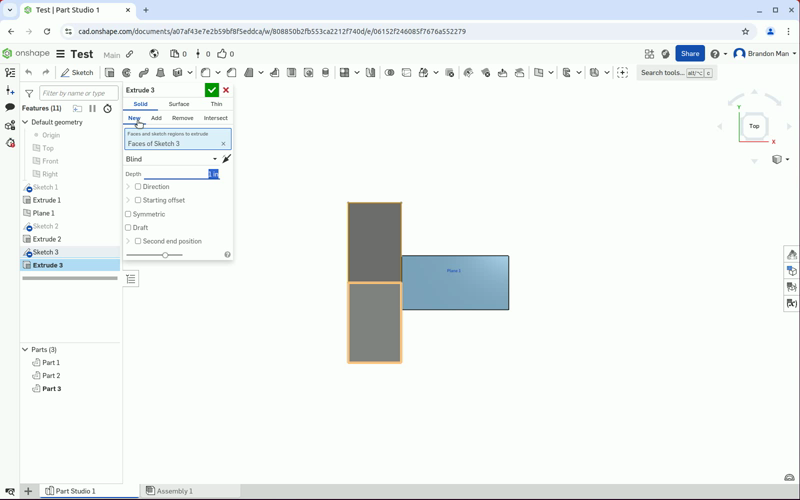
text(-11.073)
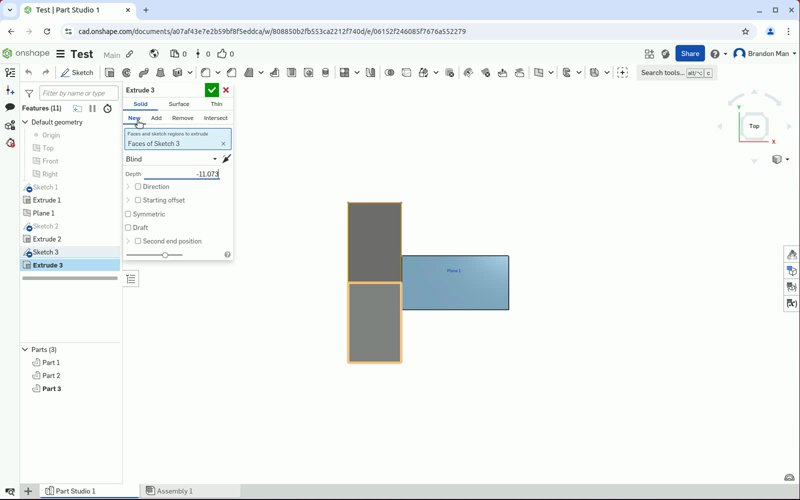
key(enter)
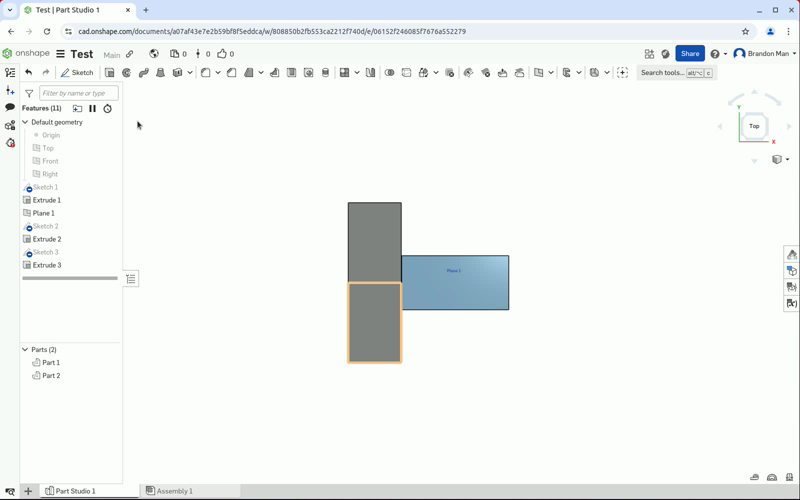
key(shift+h)
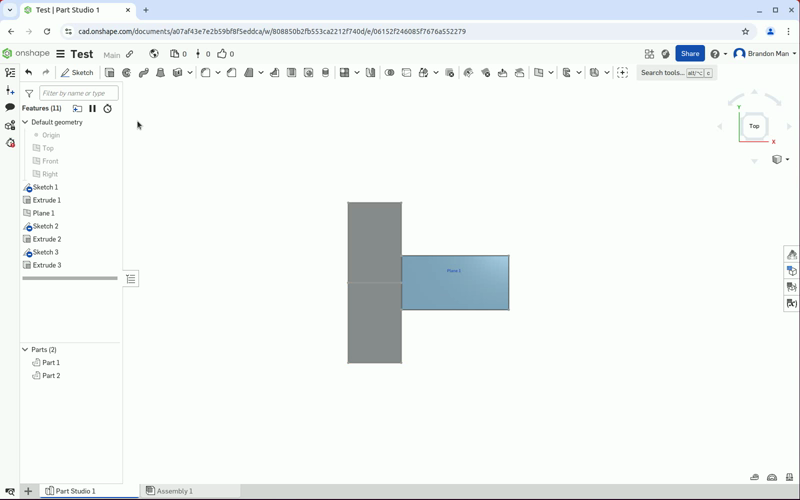
key(shift+h)
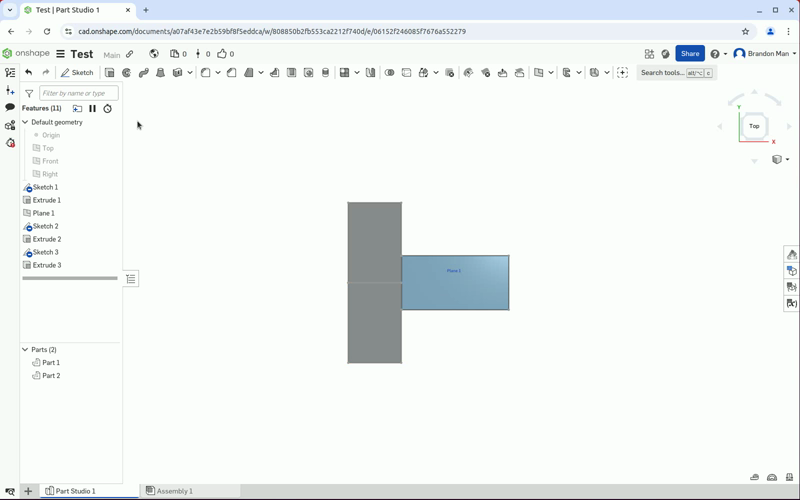
key(shift+7)
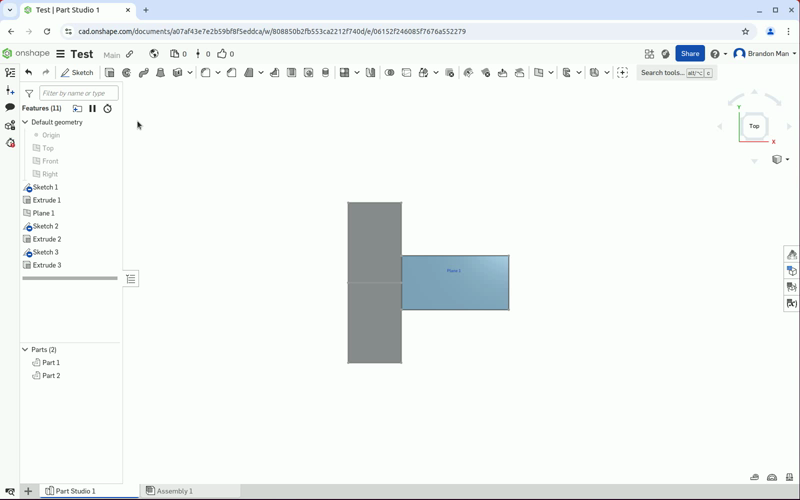
key(up, 3)
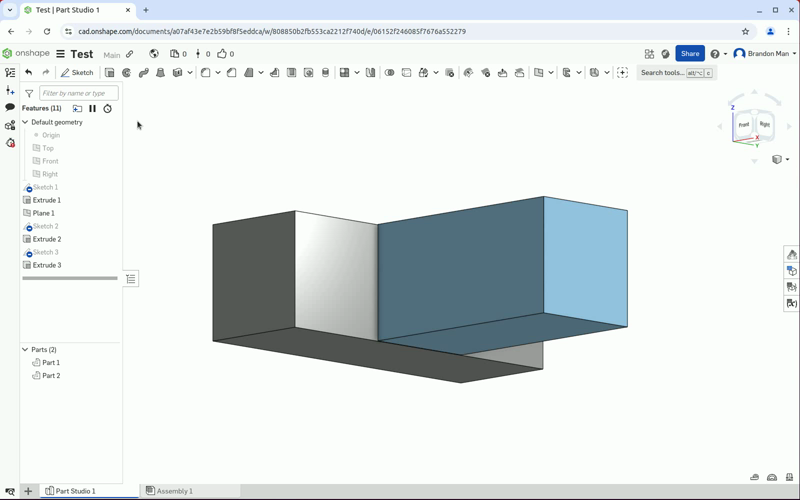
key(left, 3)
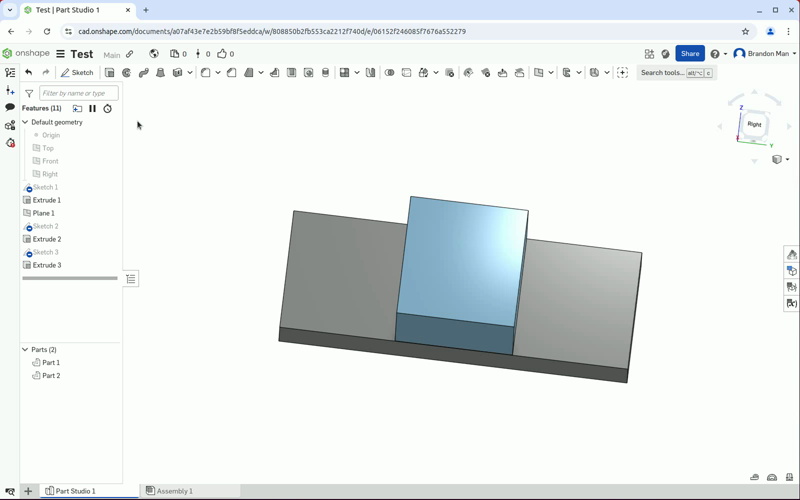
key(right, 3)
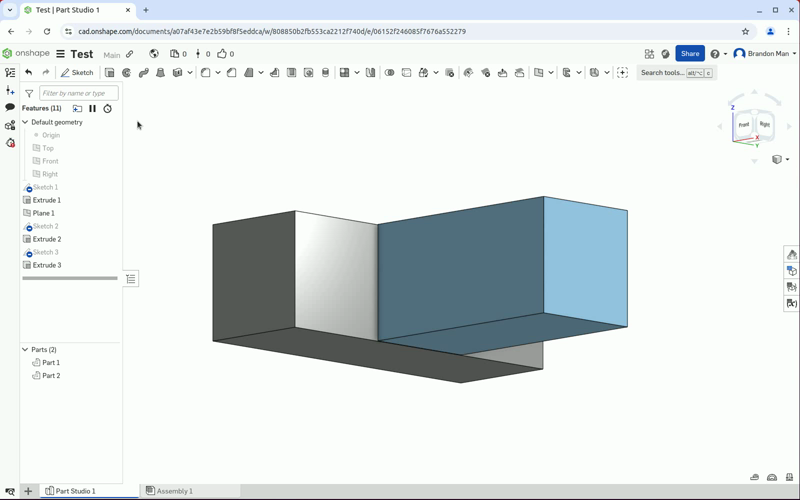
key(down, 3)
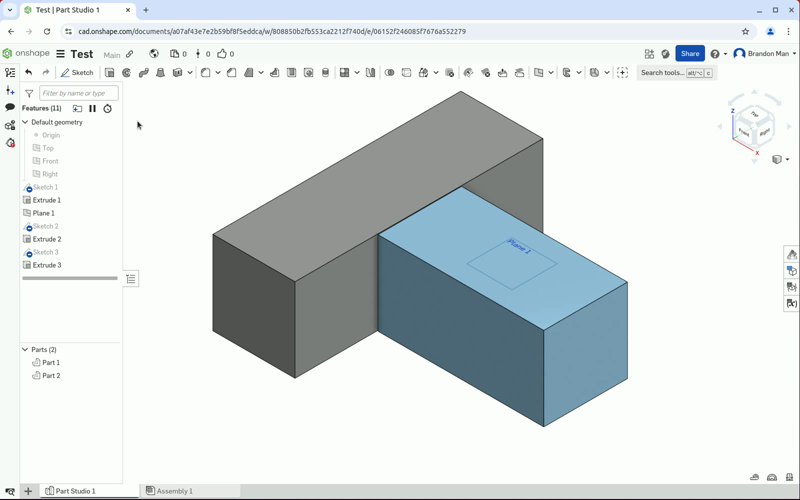
mouse_move(73, 189)
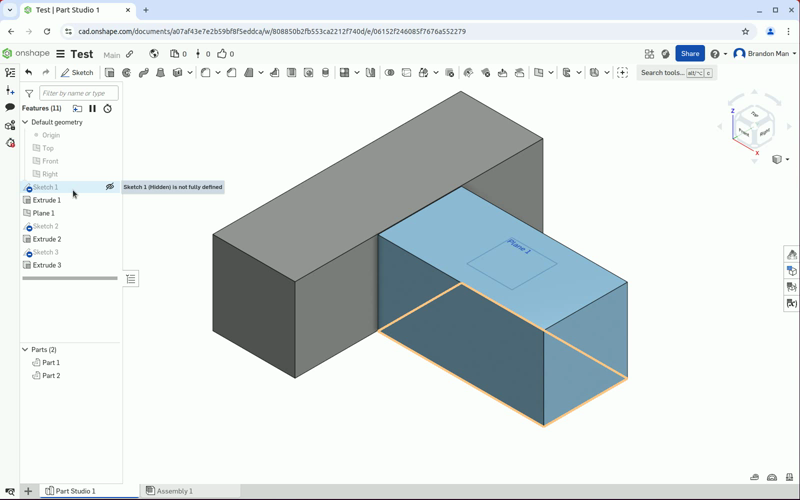
click(73, 189)